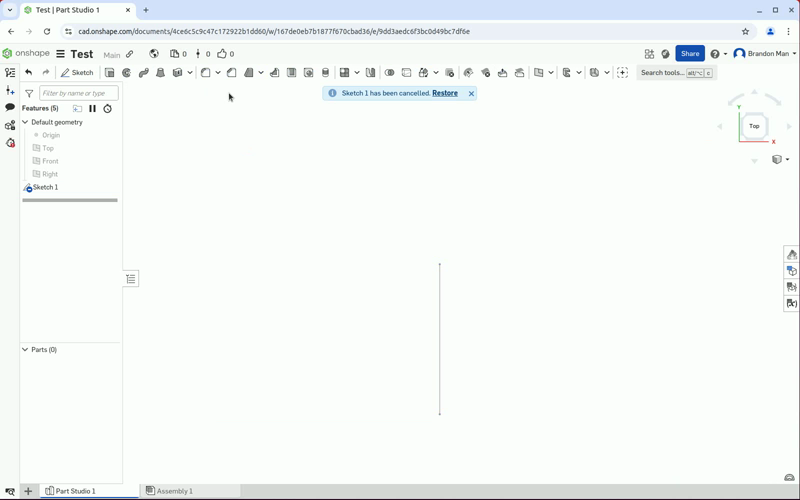
key(shift+h)
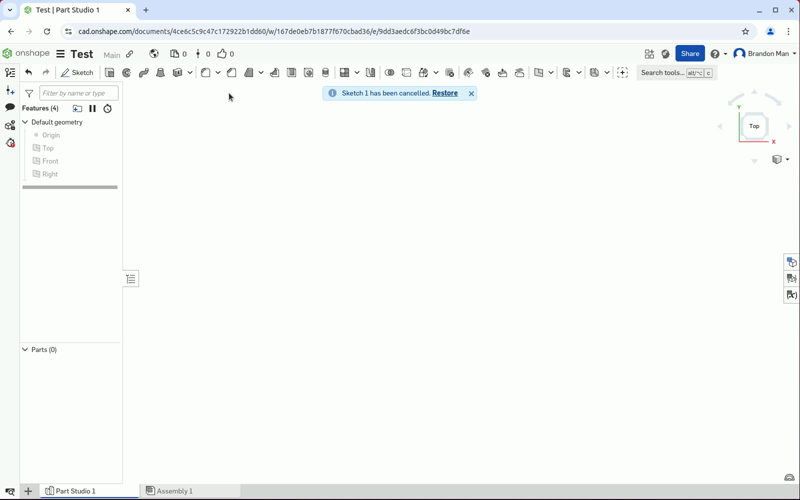
mouse_move(73, 352)
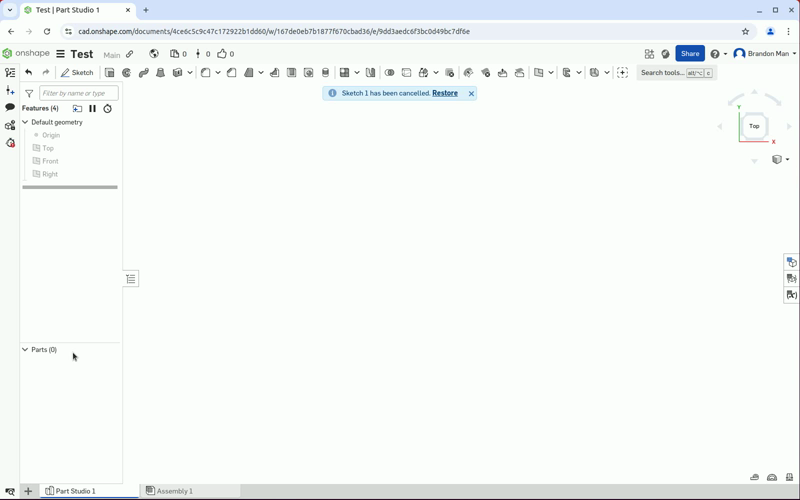
key(y)
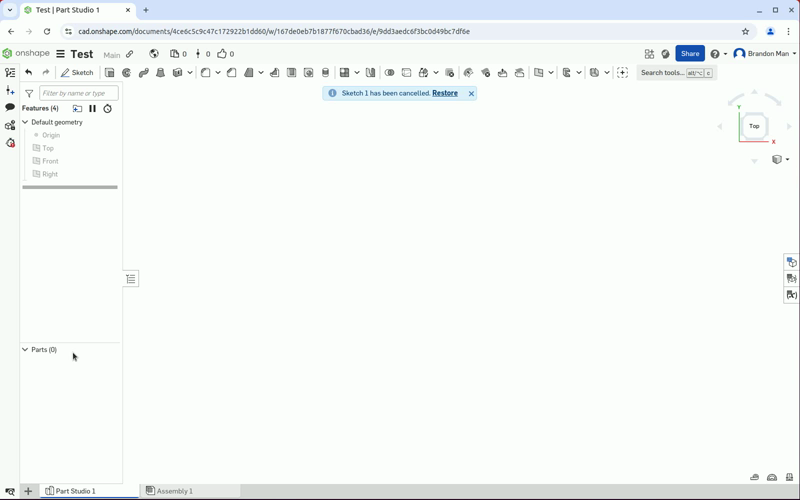
key(shift+p)
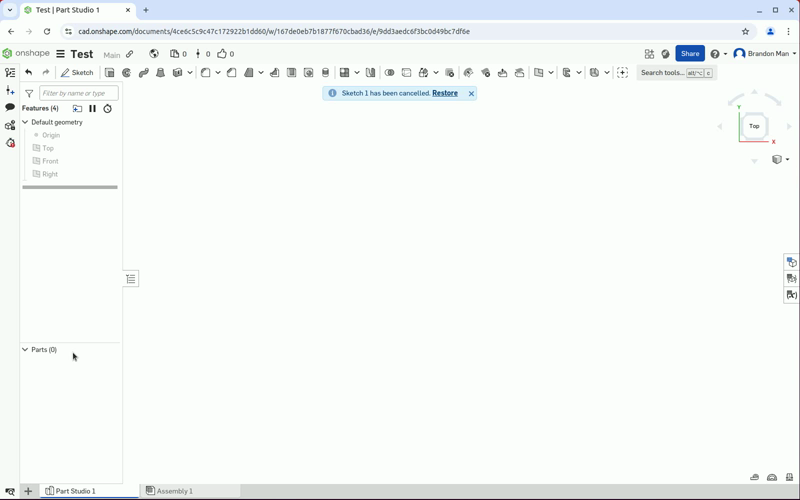
key(space)
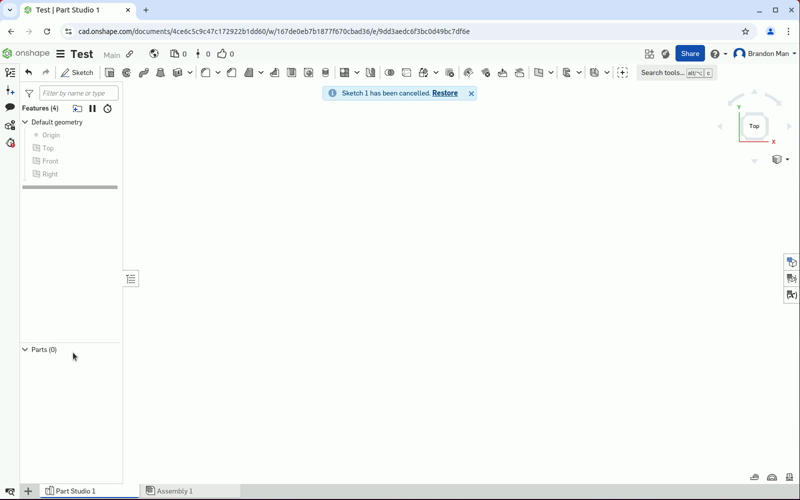
key_down(shift)
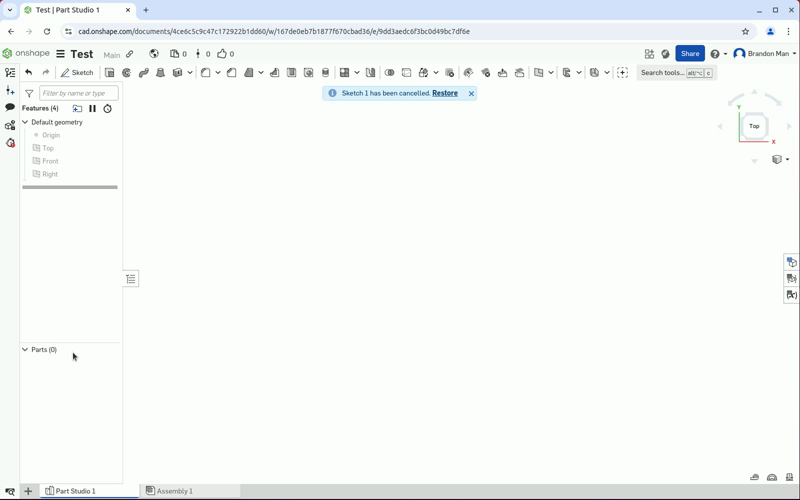
key(up)
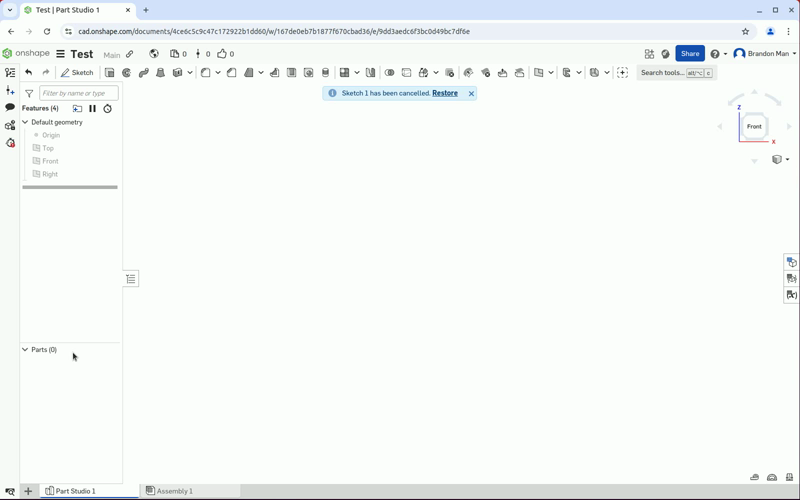
key_up(shift)
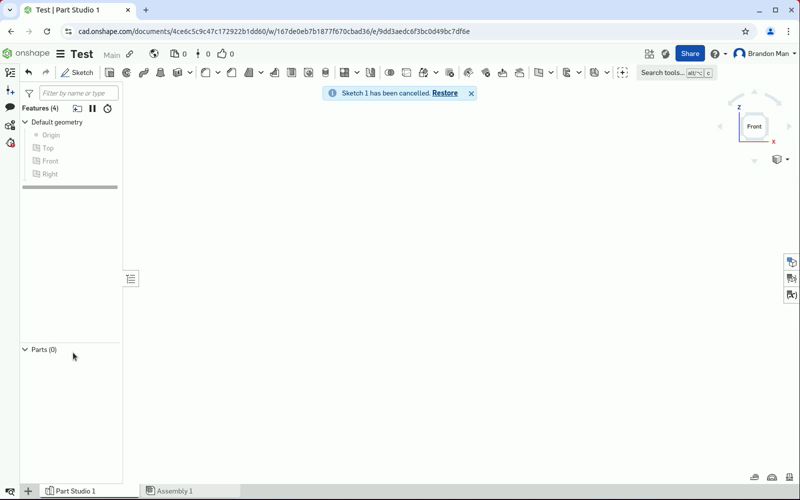
mouse_move(73, 352)
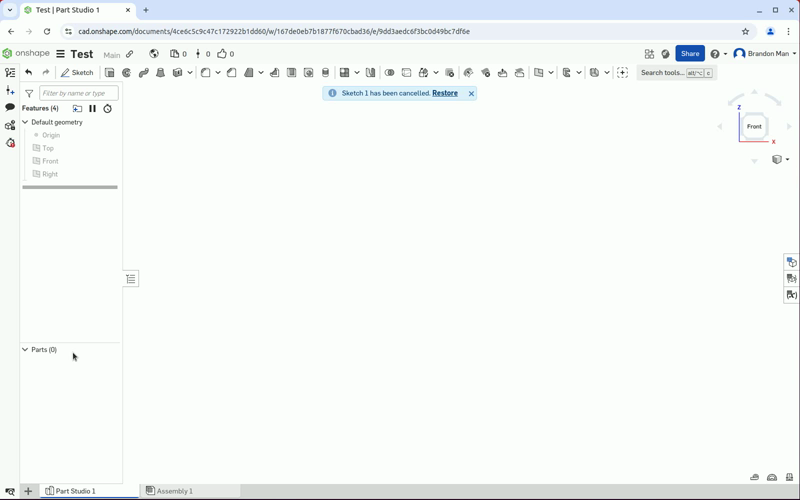
key(shift+y)
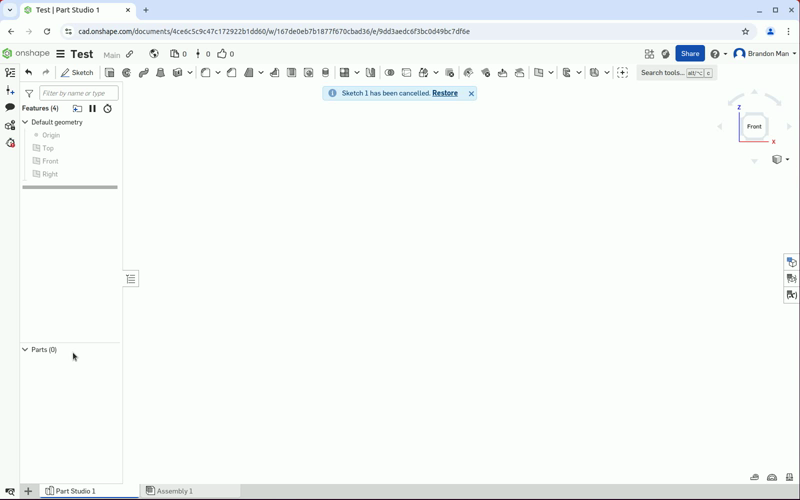
key(shift+s)
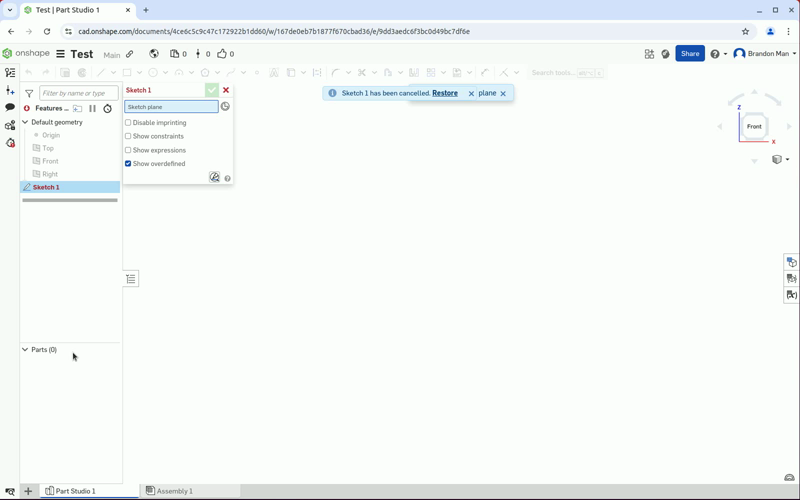
mouse_move(73, 163)
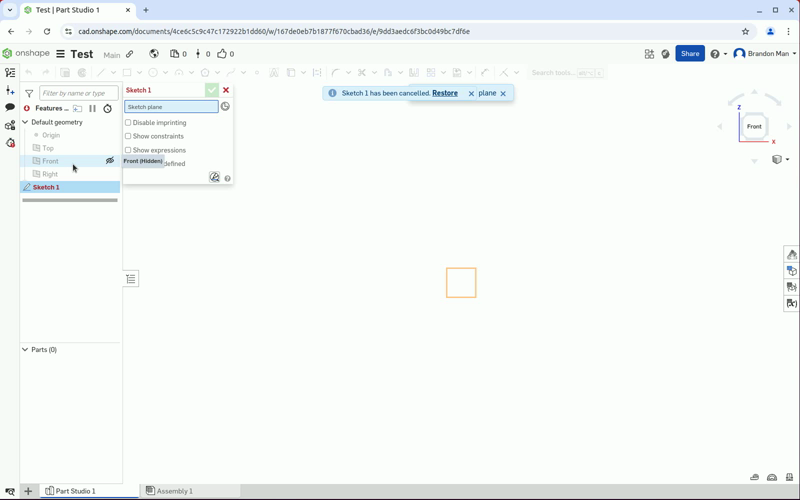
click(73, 163)
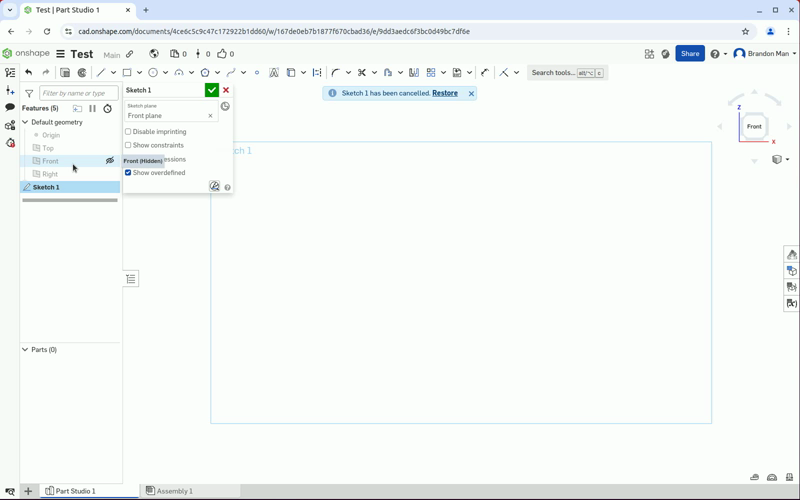
mouse_move(73, 352)
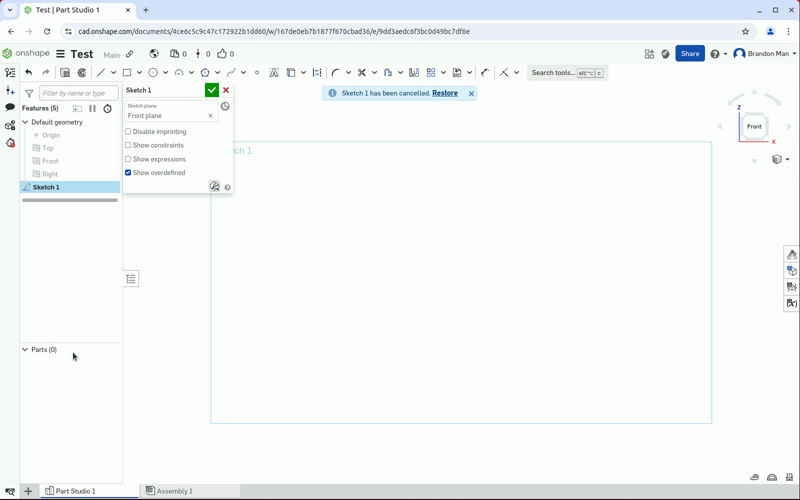
key(y)
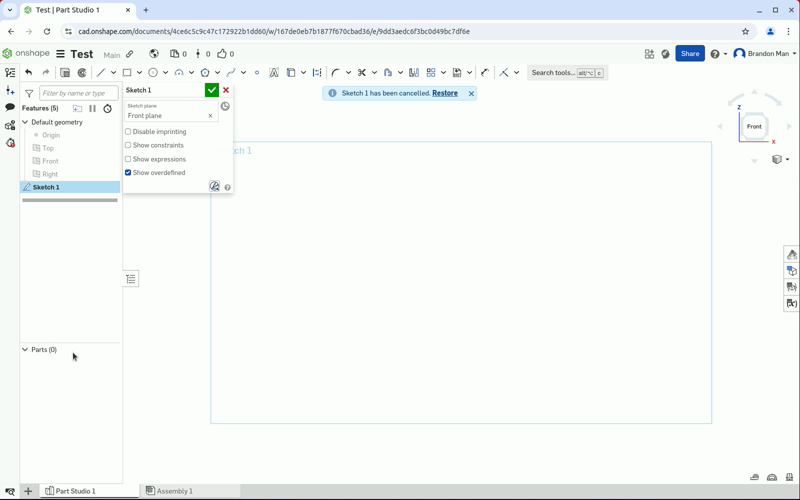
key(l)
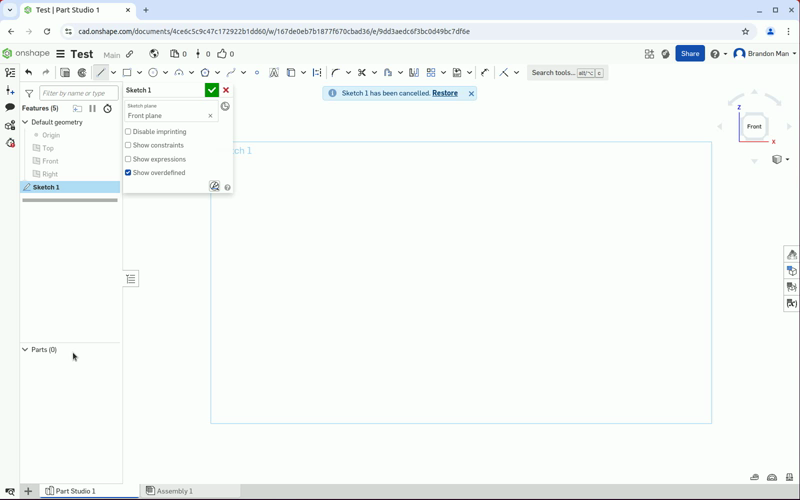
key_down(shift)
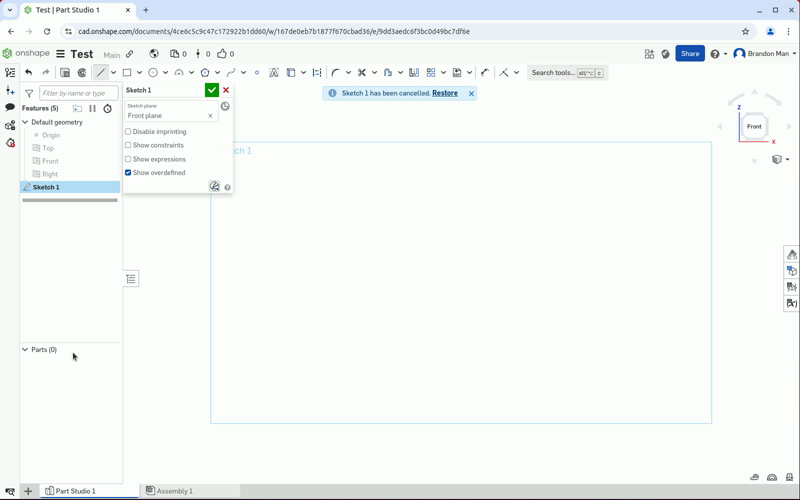
mouse_move(418, 282)
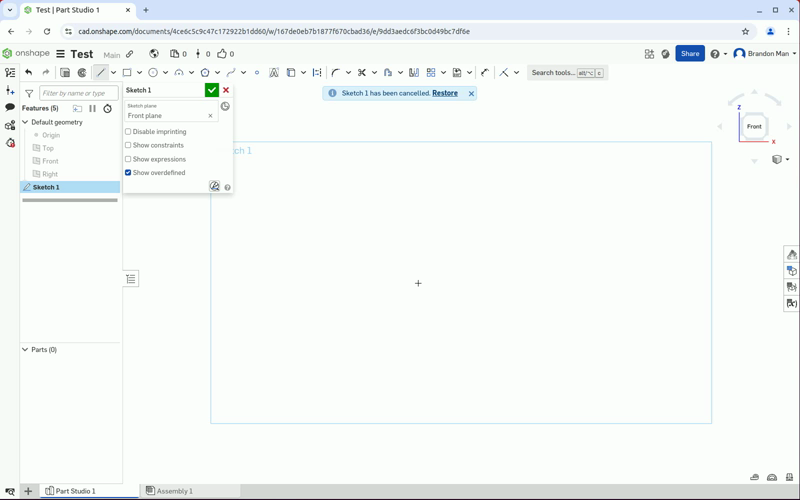
click(418, 282)
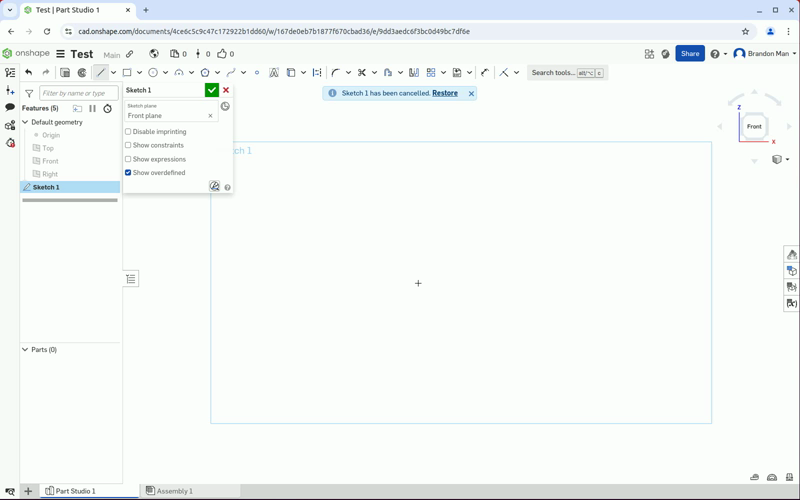
key_up(shift)
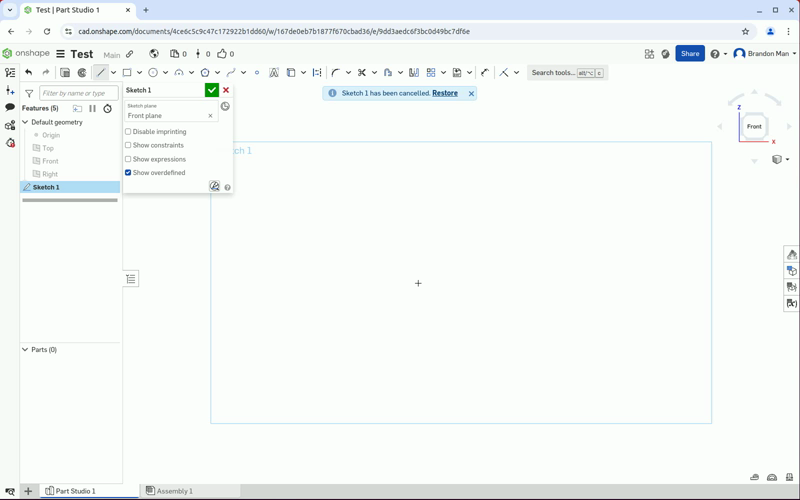
key_down(shift)
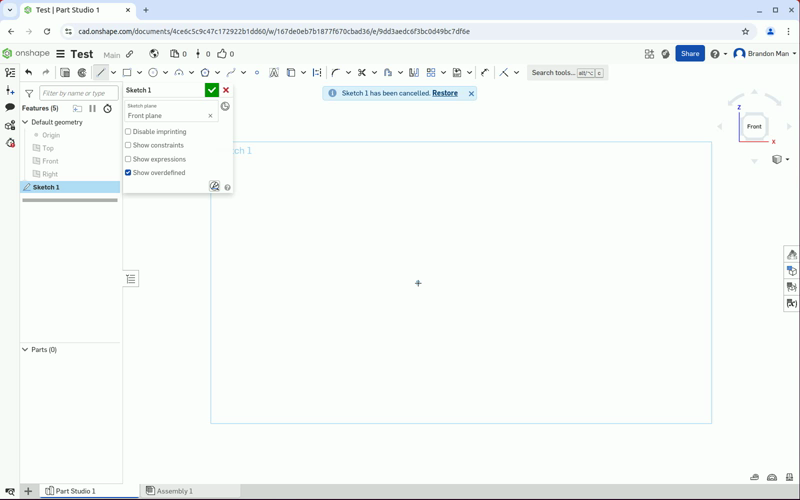
mouse_move(448, 282)
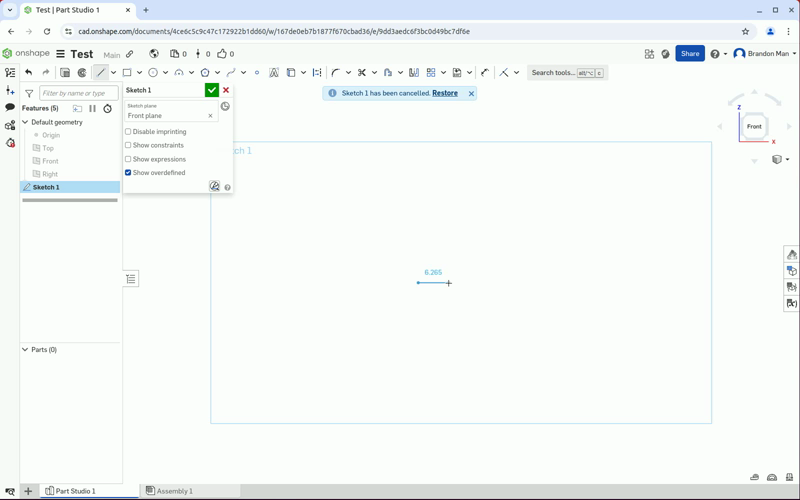
mouse_move(461, 282)
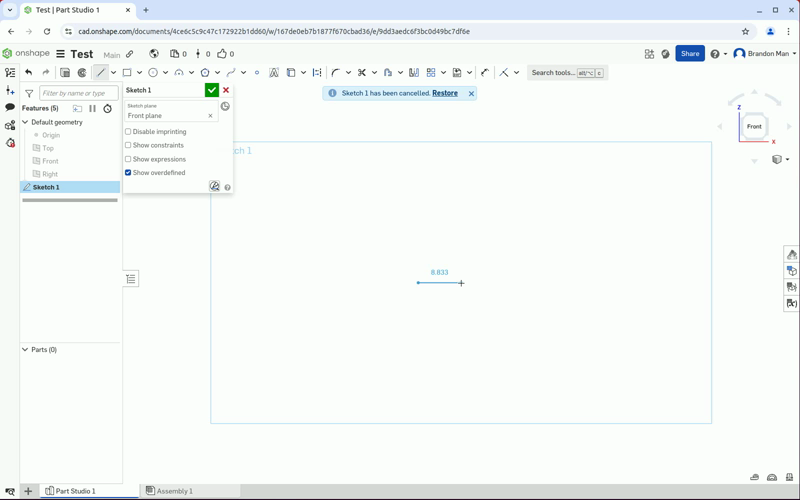
click(461, 282)
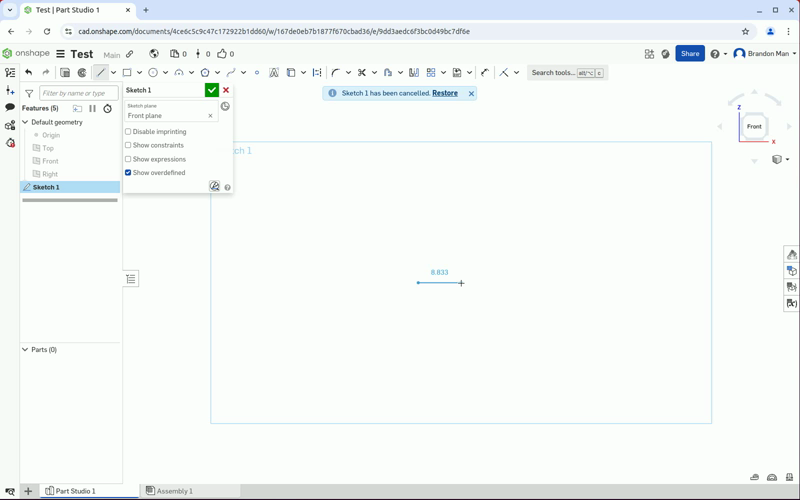
key_up(shift)
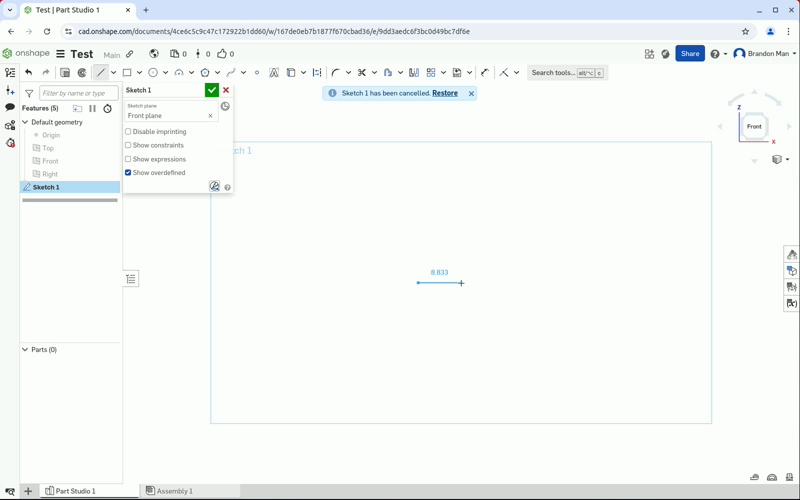
key_down(shift)
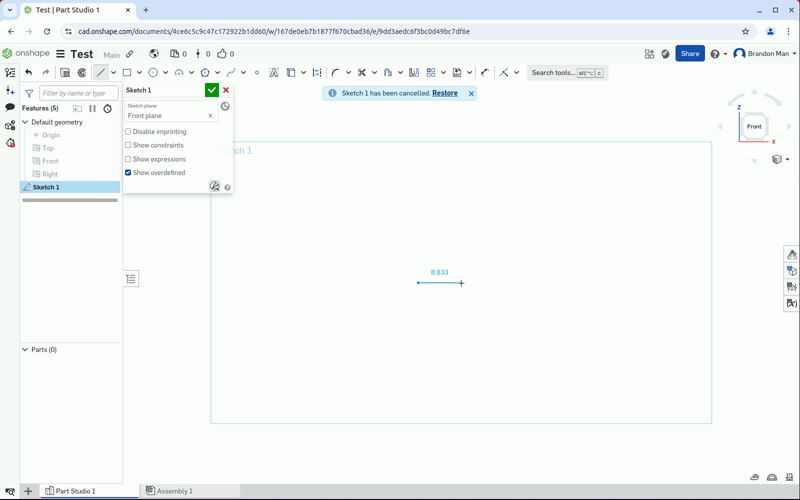
mouse_move(461, 222)
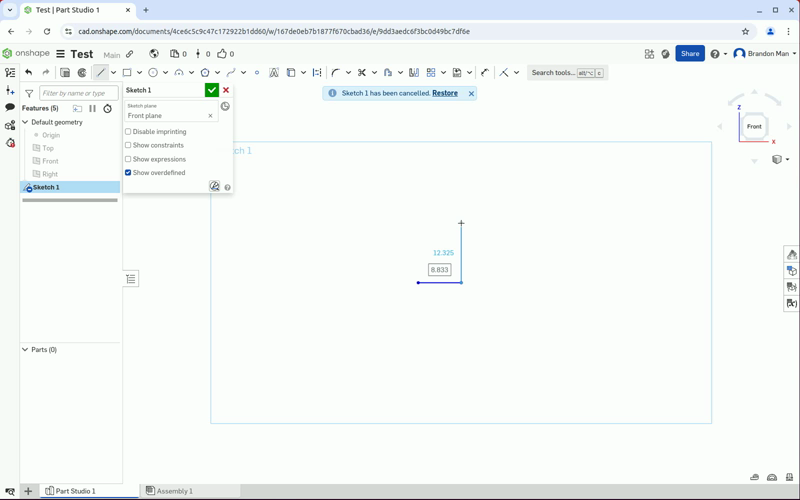
click(461, 222)
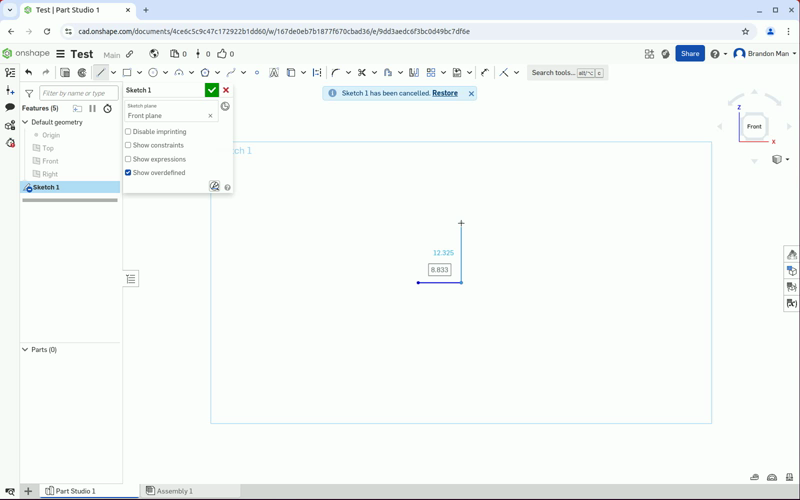
key_up(shift)
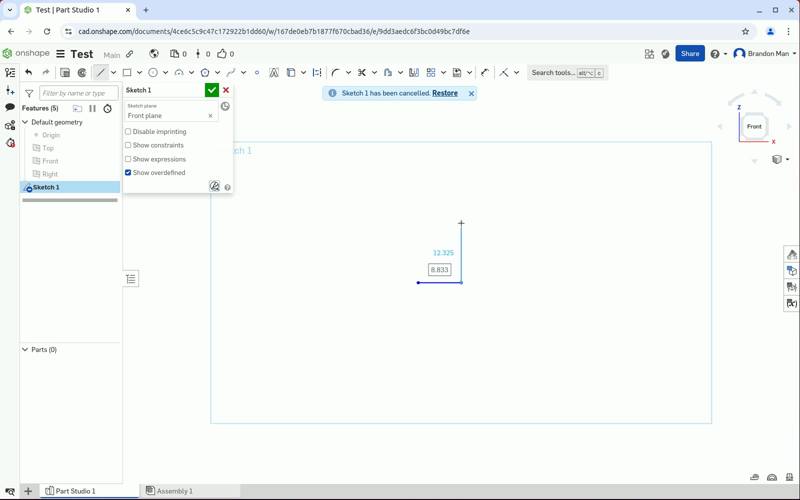
key_down(shift)
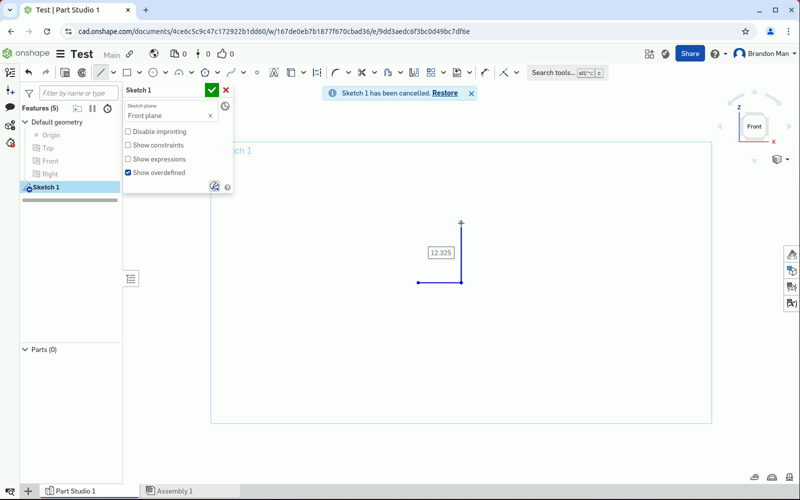
mouse_move(418, 282)
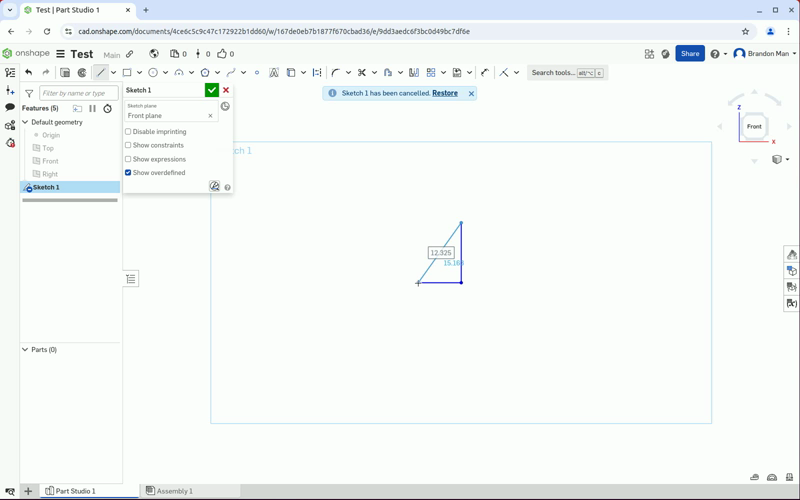
key_up(shift)
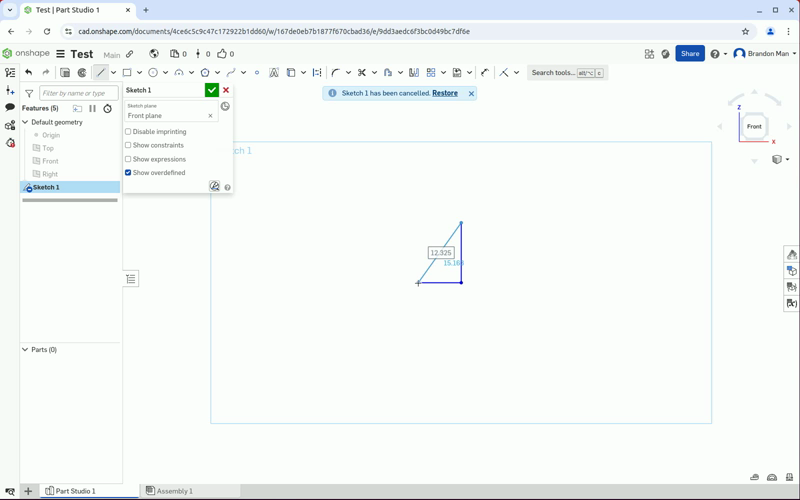
click(418, 282)
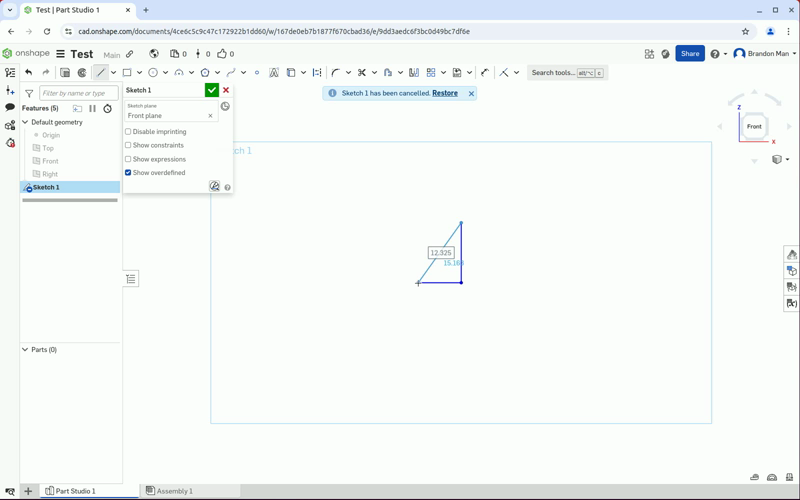
key(esc)
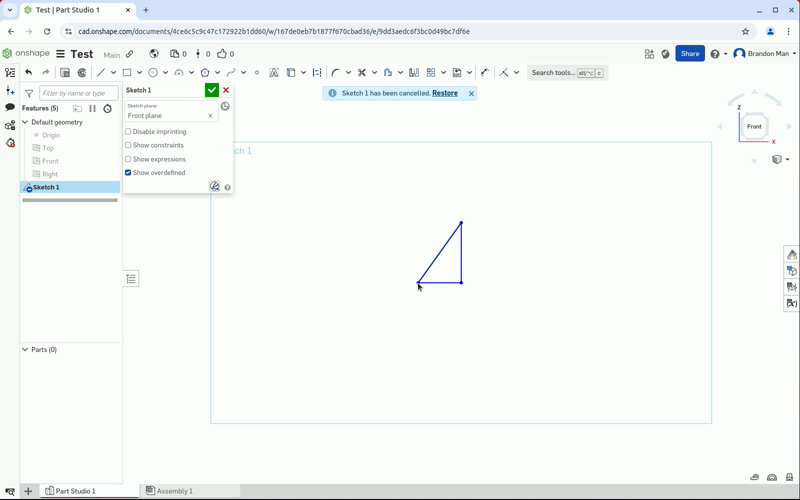
mouse_move(451, 252)
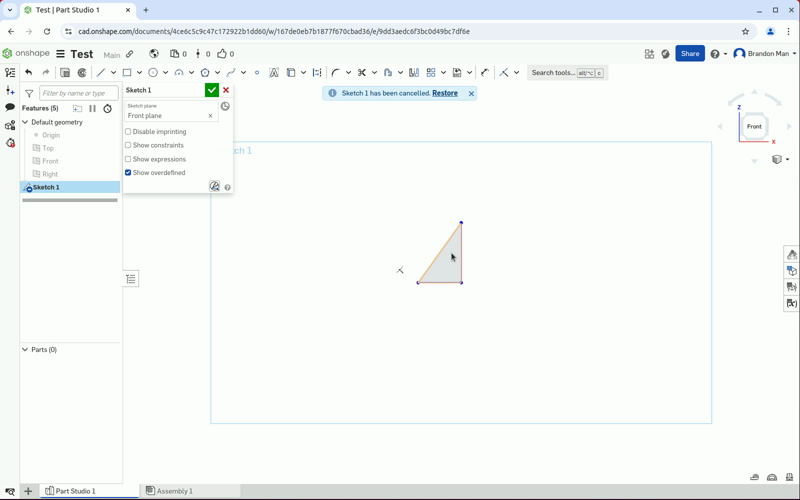
scroll(6)
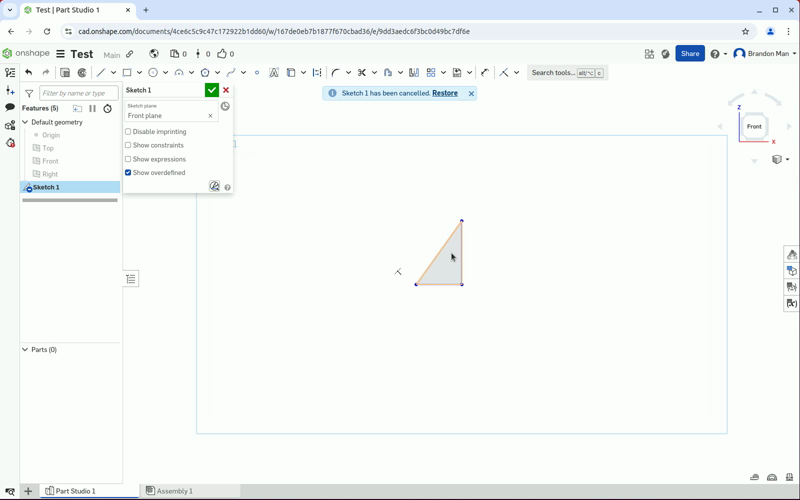
scroll(6)
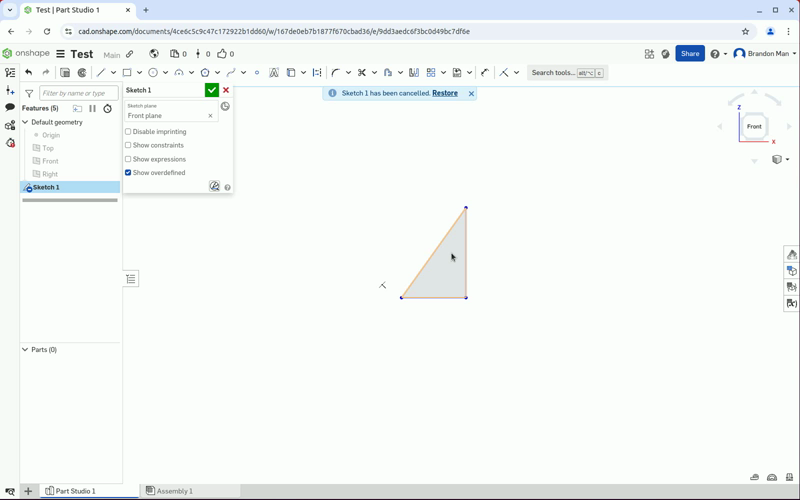
scroll(6)
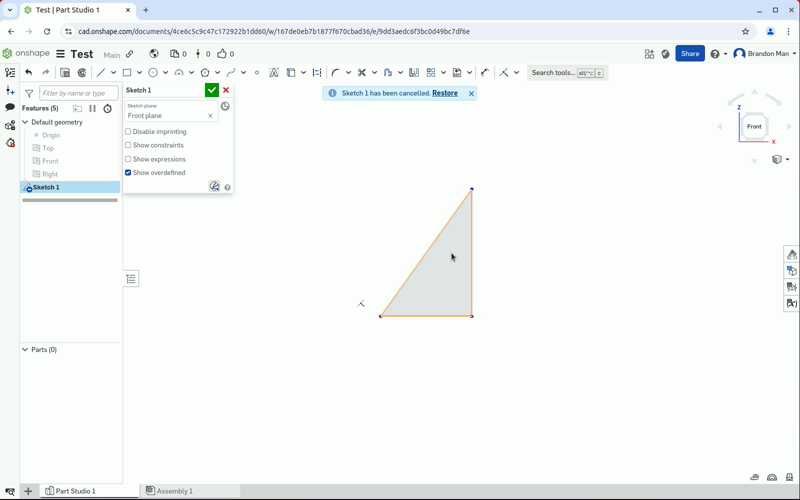
scroll(6)
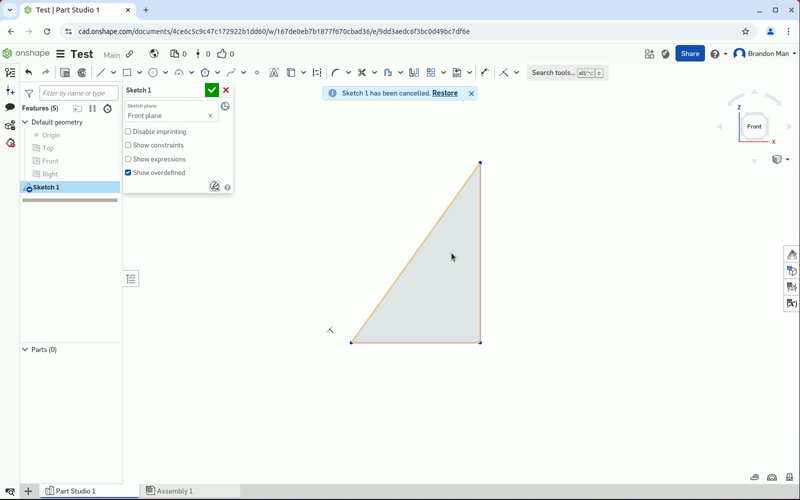
scroll(6)
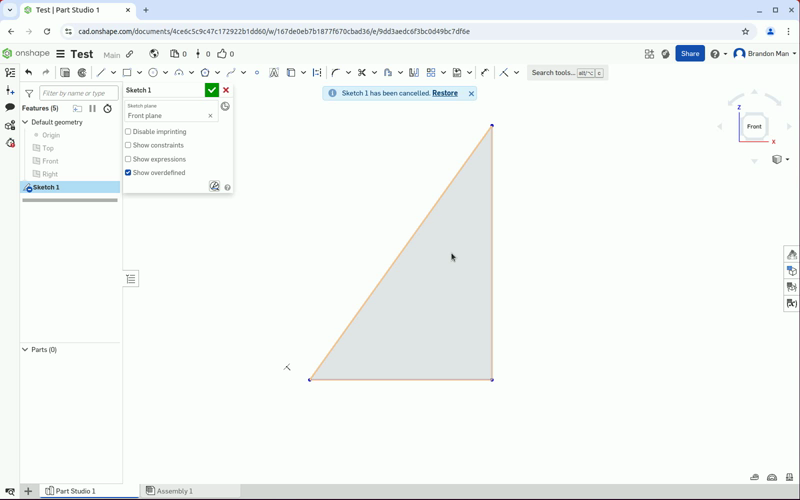
scroll(6)
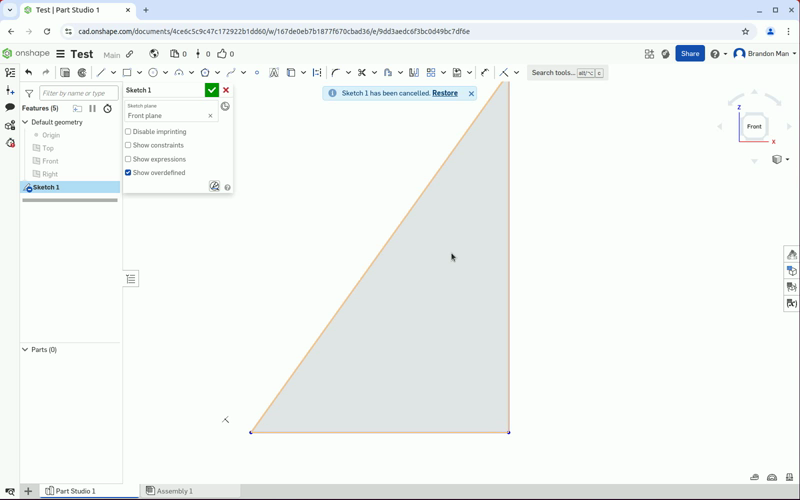
scroll(6)
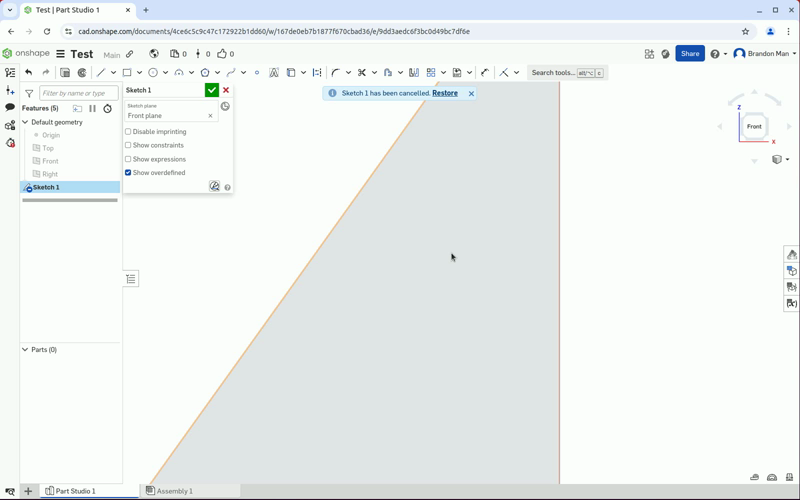
click(451, 252)
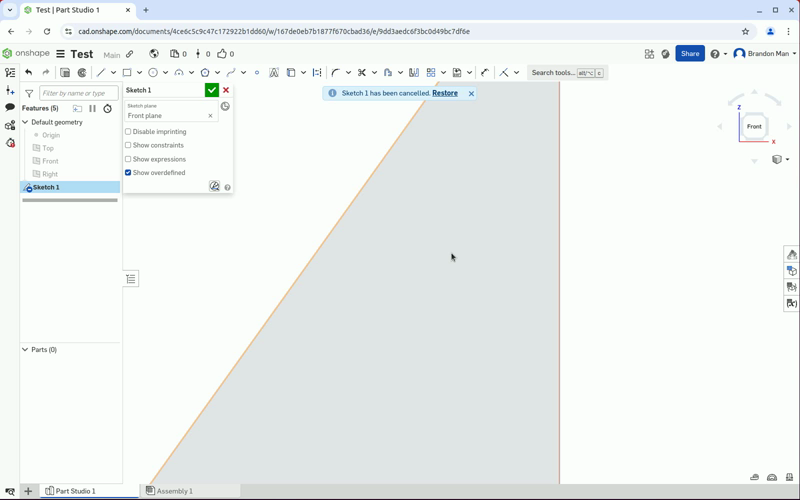
scroll(-6)
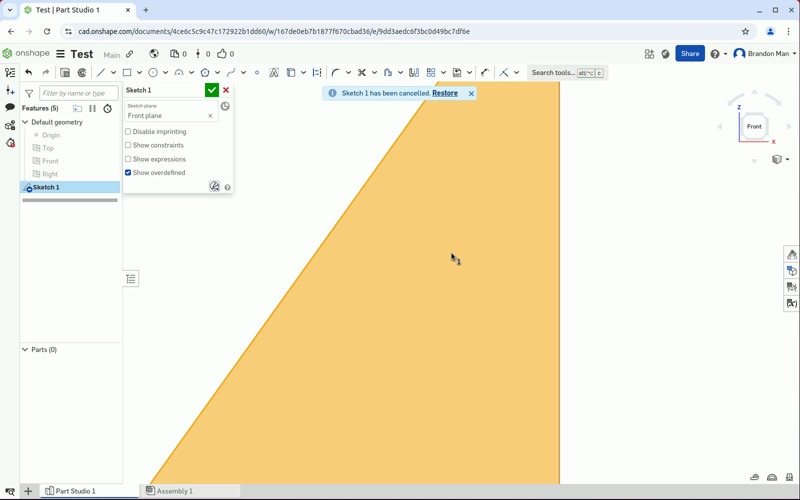
scroll(-6)
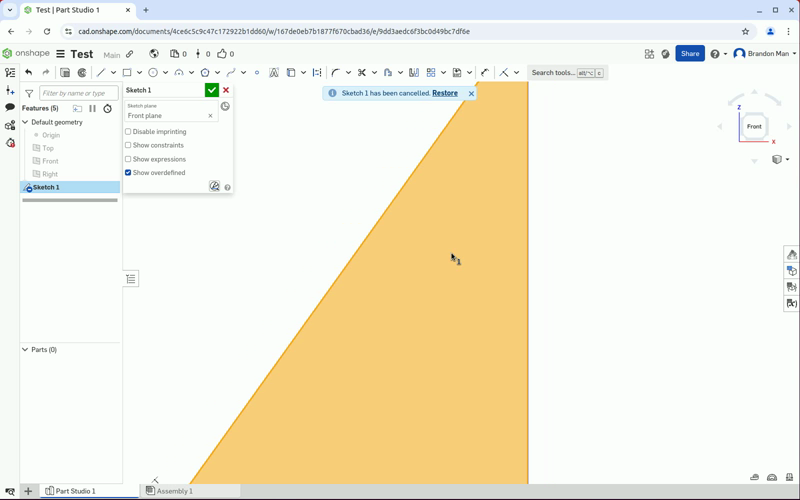
scroll(-6)
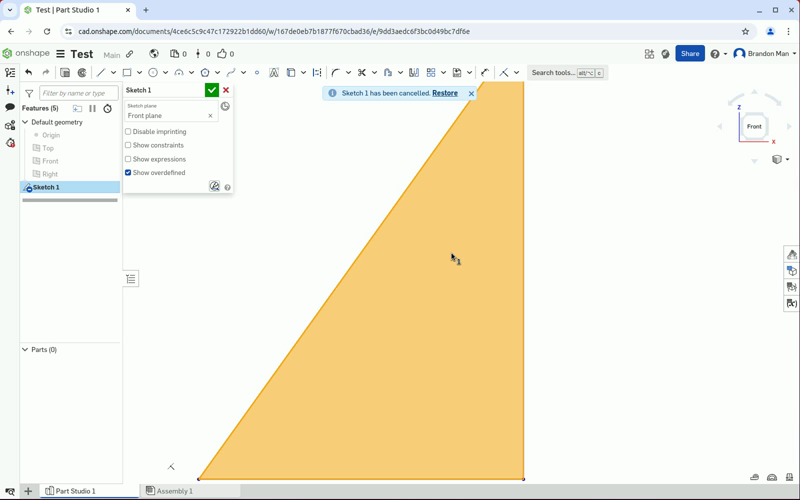
scroll(-6)
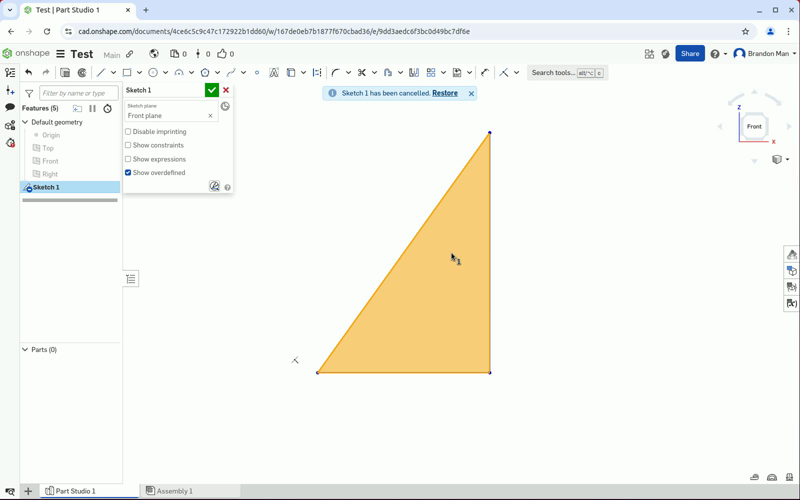
scroll(-6)
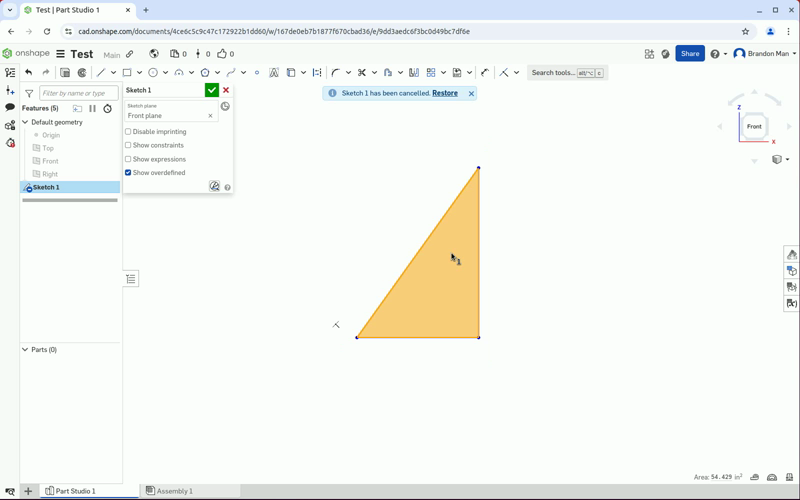
scroll(-6)
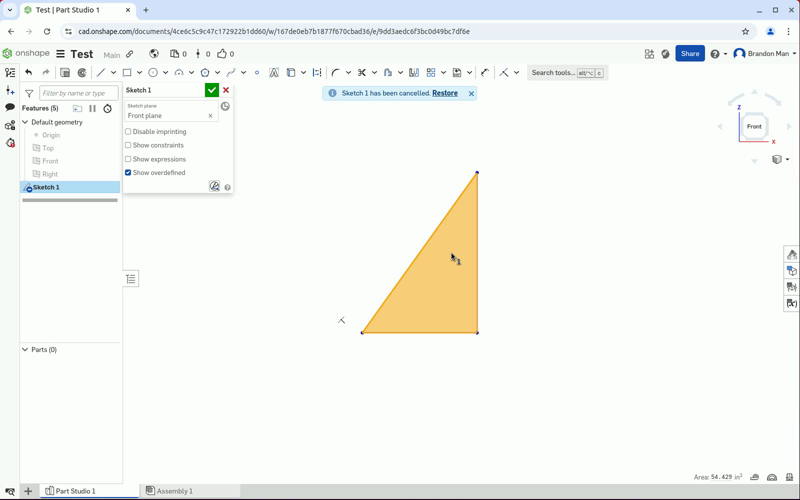
scroll(-6)
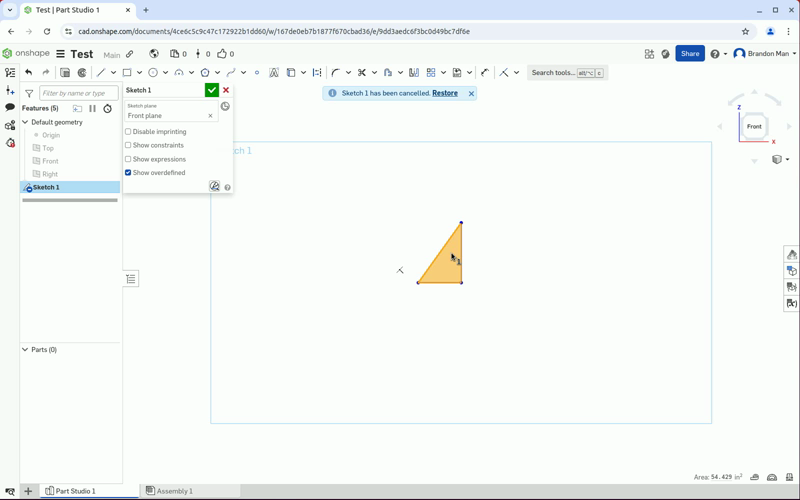
mouse_move(73, 352)
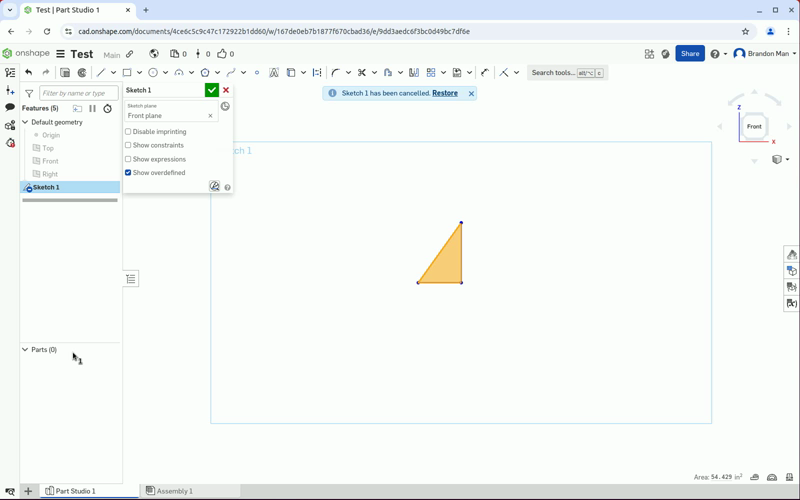
key(shift+y)
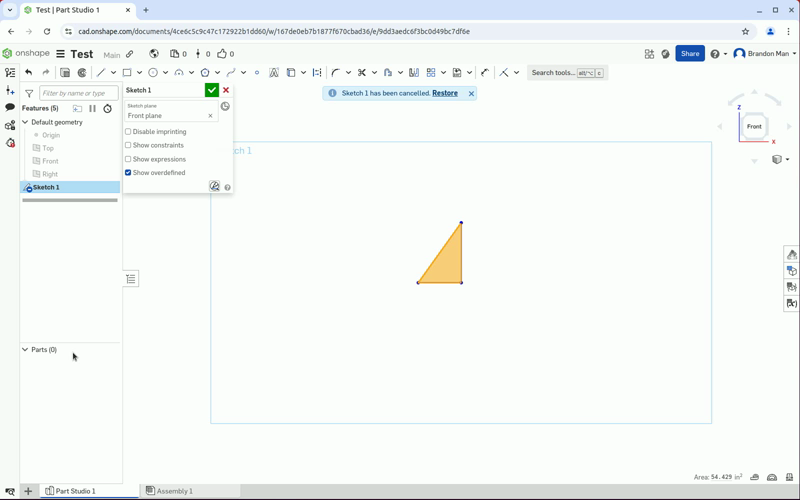
key(shift+e)
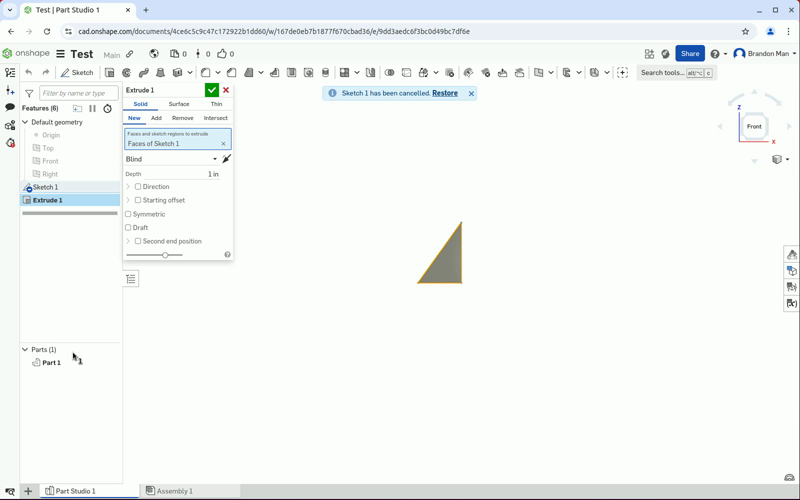
mouse_move(143, 106)
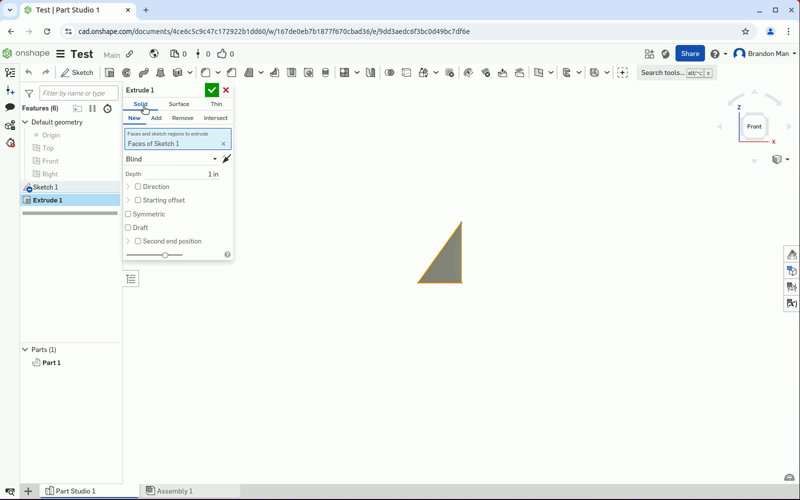
click(143, 106)
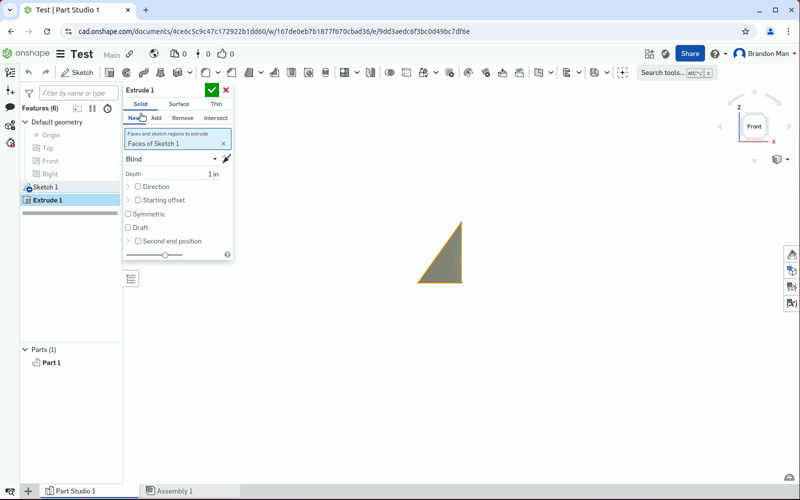
mouse_move(137, 120)
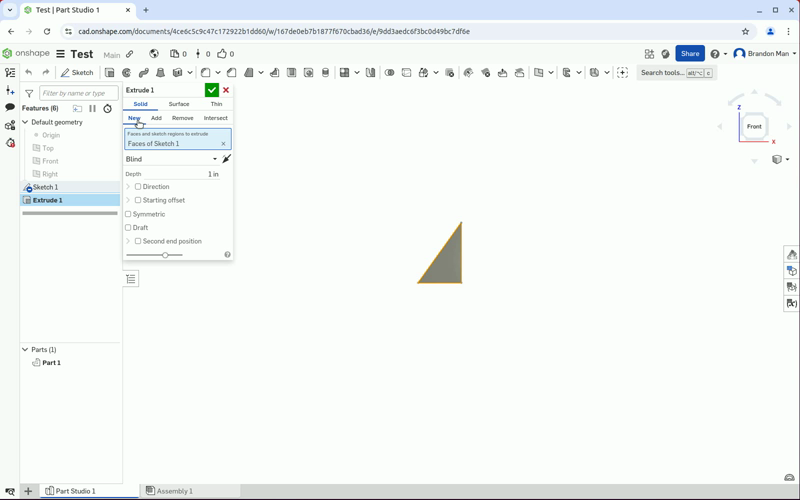
click(137, 120)
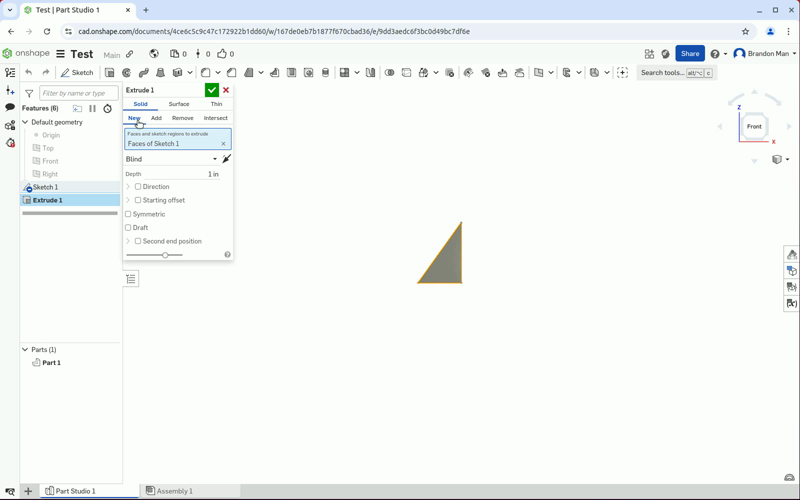
key(tab, 4)
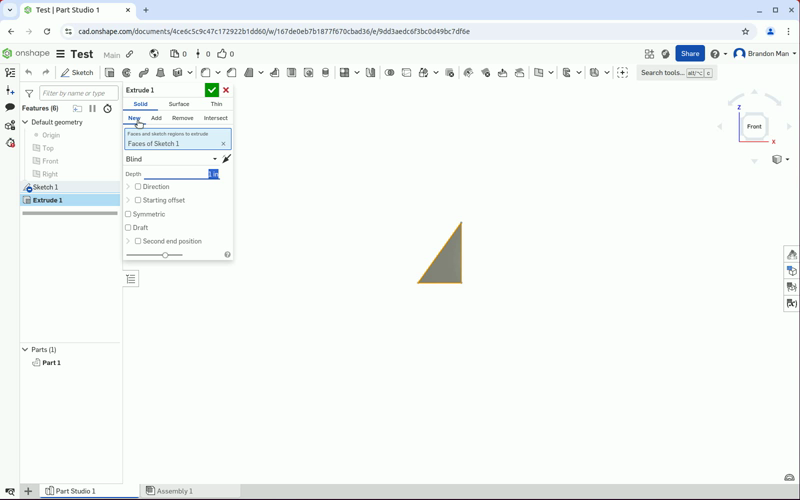
text(23.108)
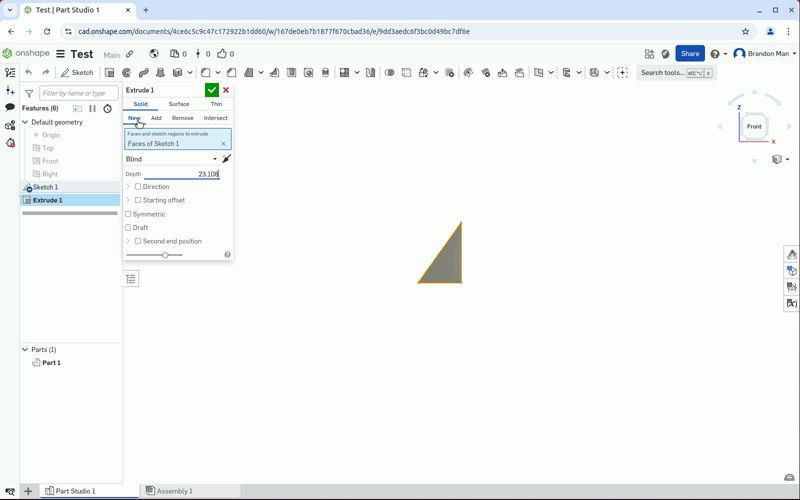
key(enter)
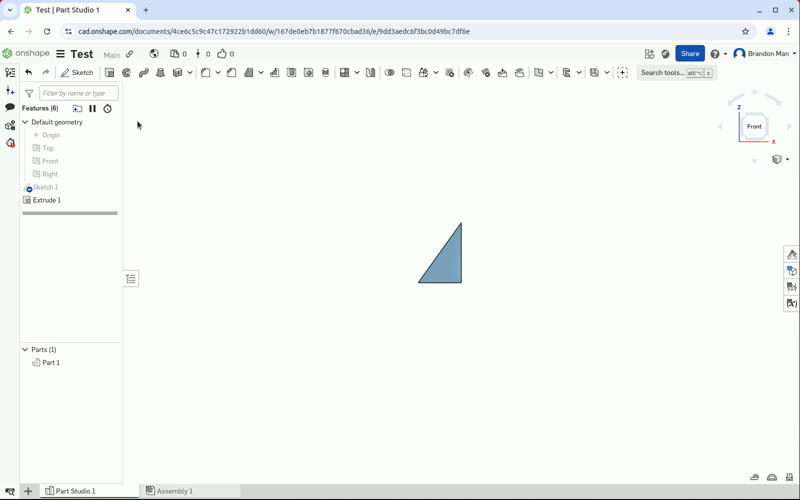
key(shift+h)
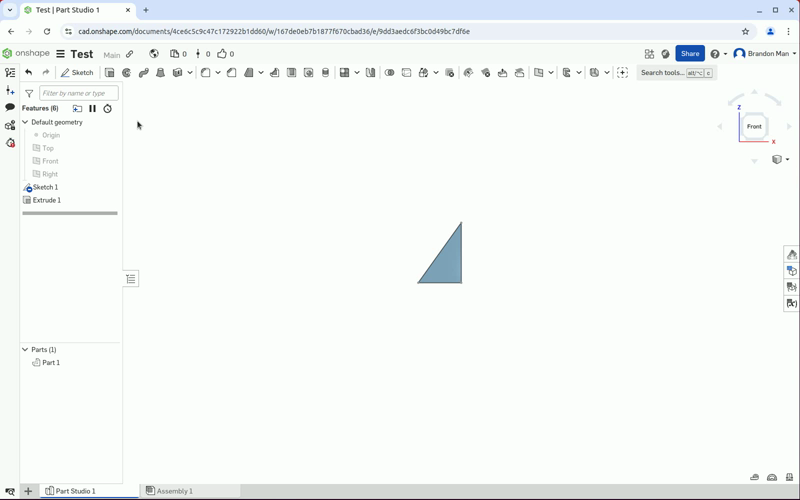
key(shift+h)
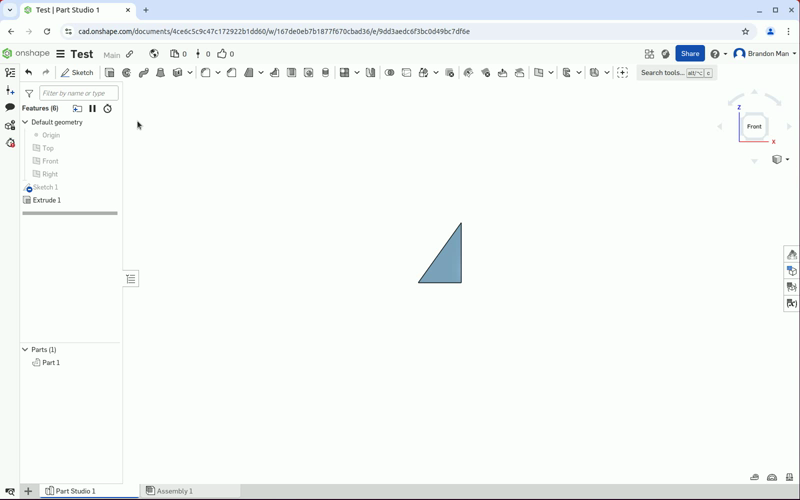
mouse_move(73, 189)
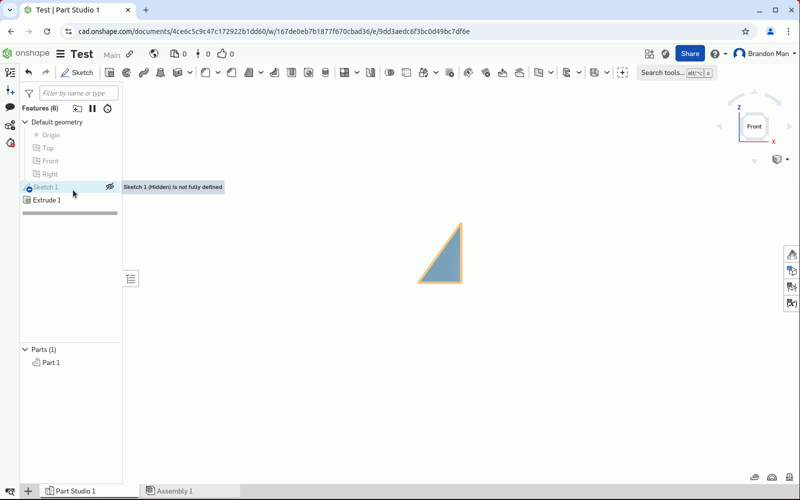
click(73, 189)
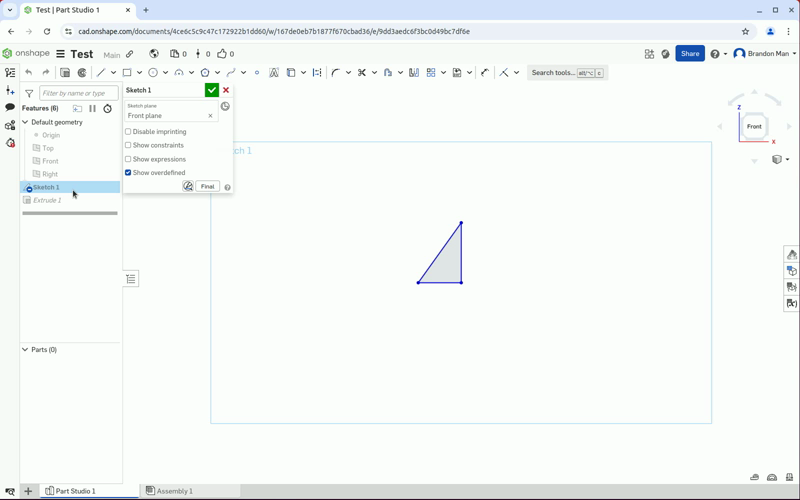
mouse_move(229, 92)
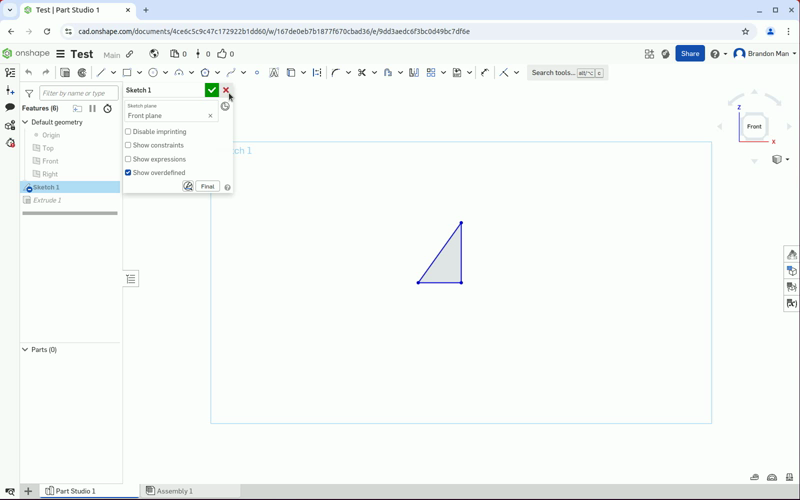
click(229, 92)
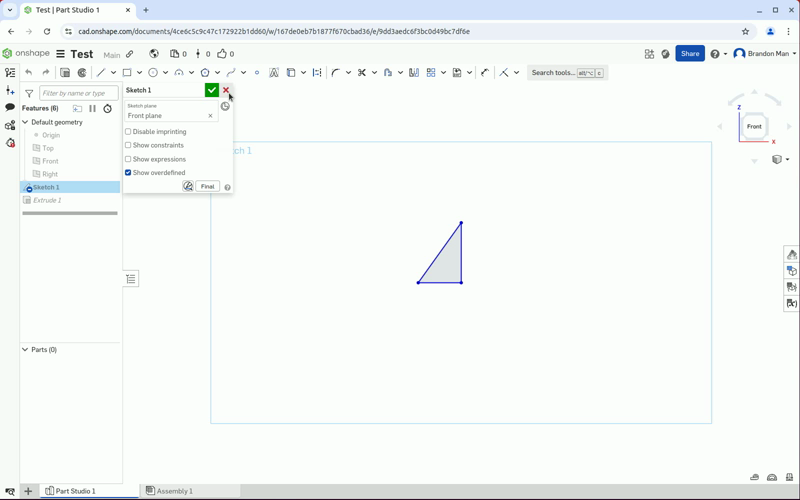
key(shift+s)
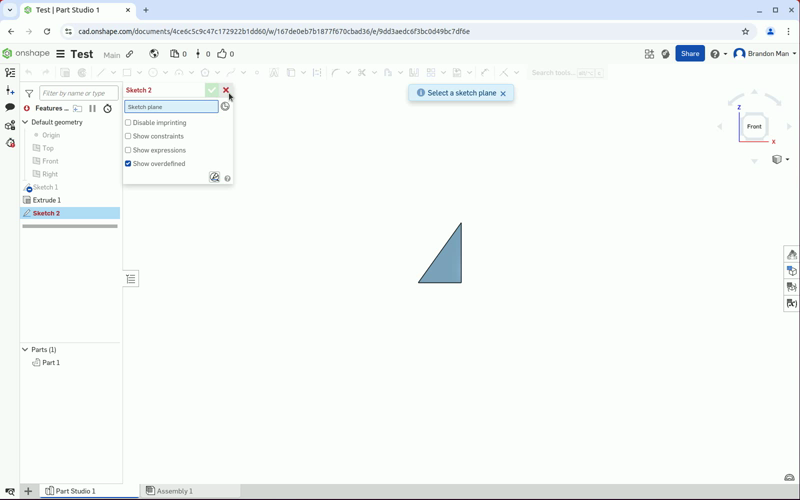
mouse_move(73, 163)
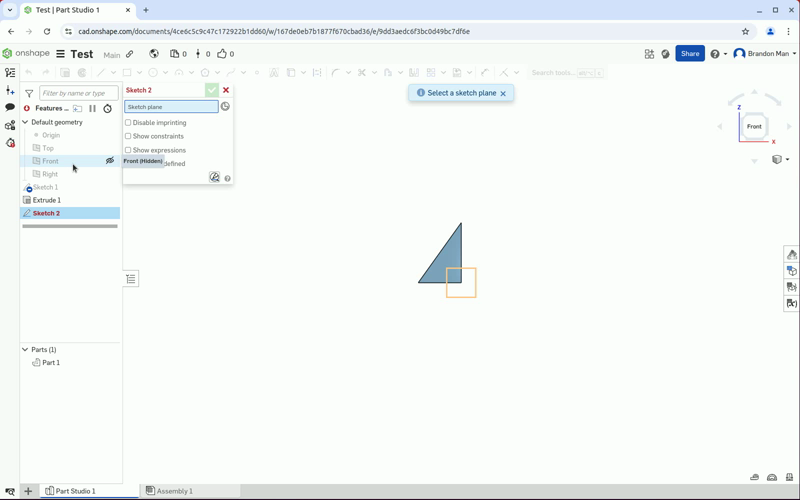
click(73, 163)
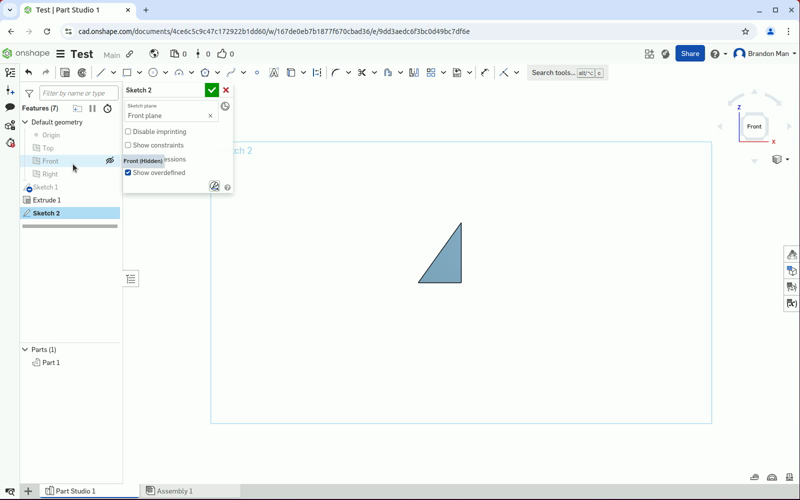
mouse_move(73, 352)
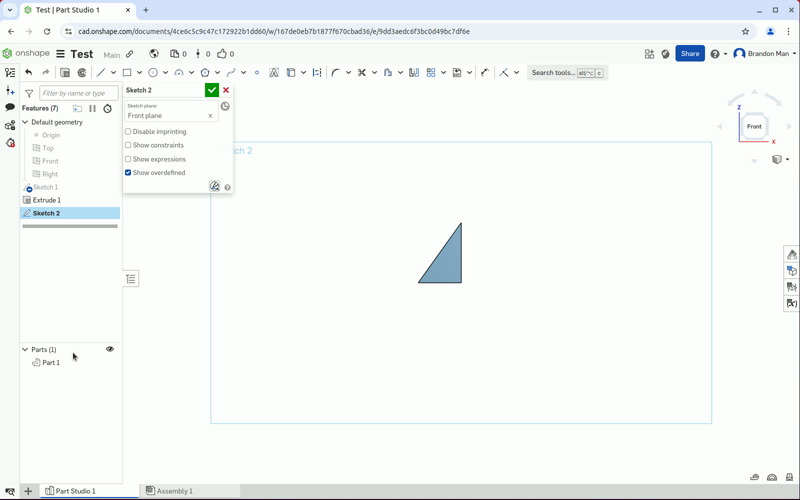
key(y)
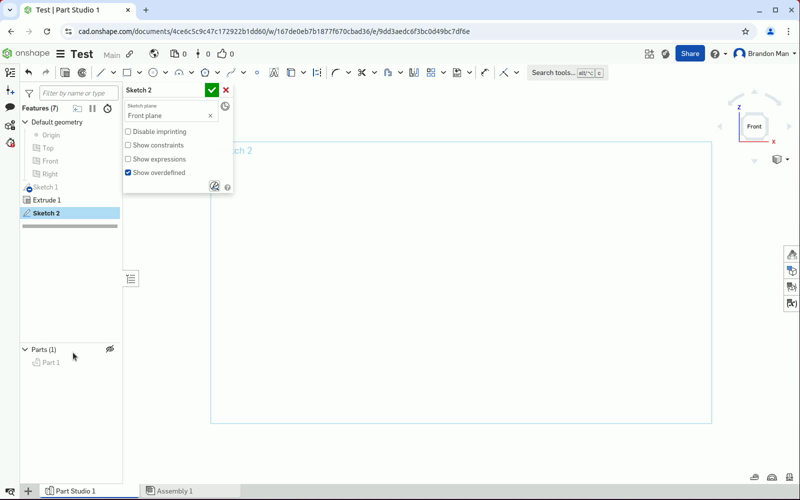
key(l)
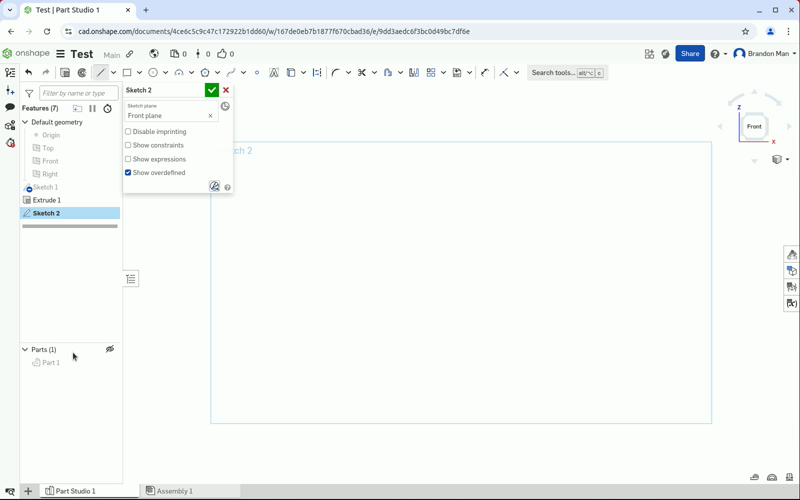
key_down(shift)
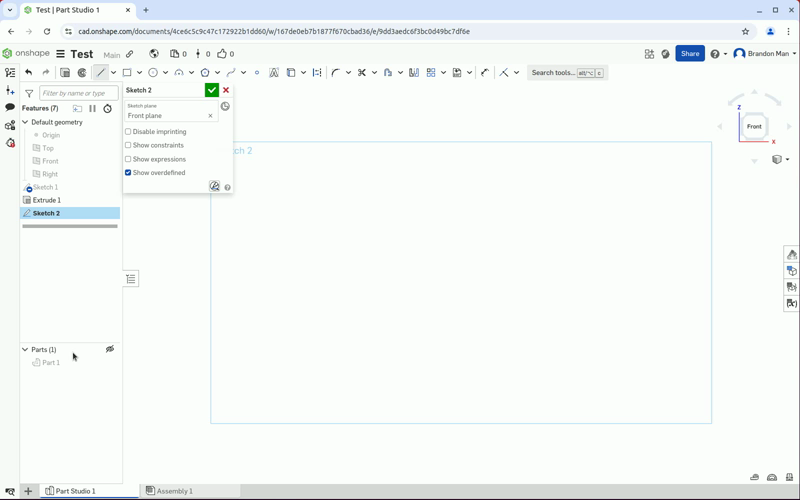
mouse_move(460, 282)
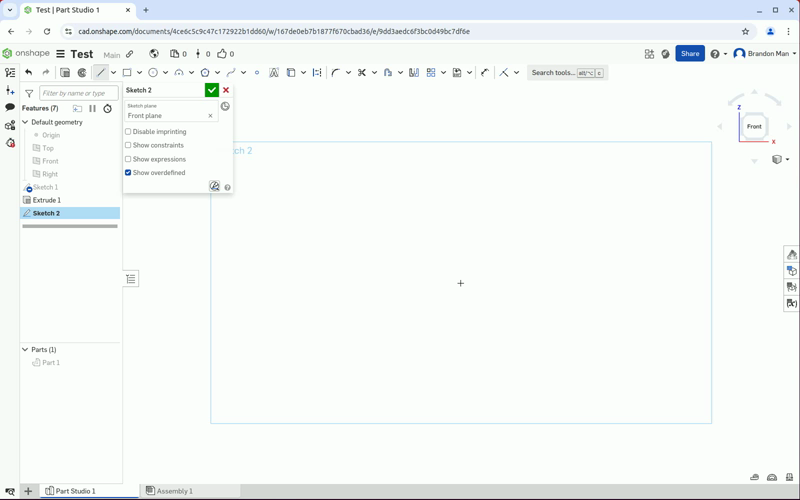
click(460, 282)
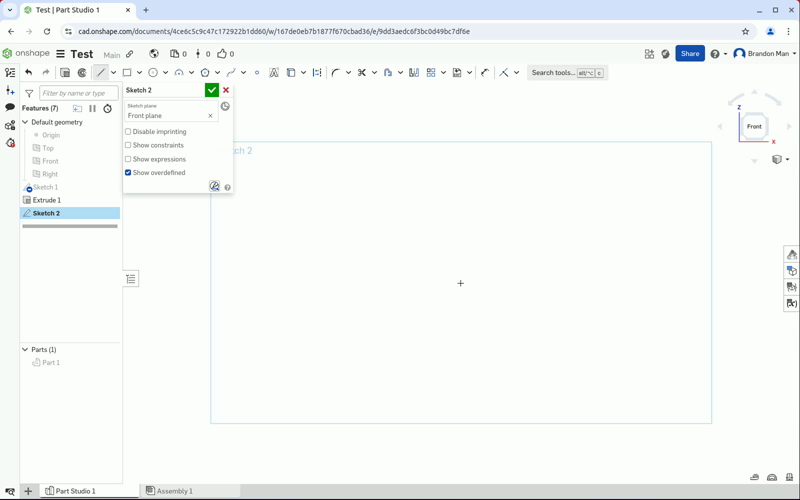
key_up(shift)
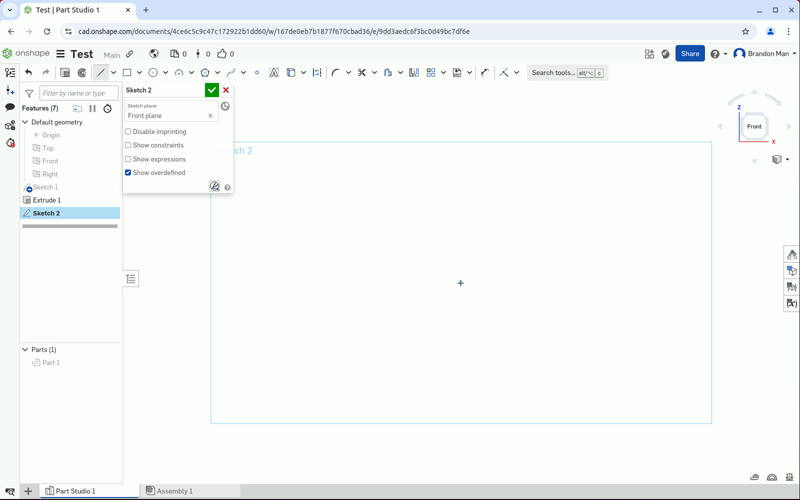
key_down(shift)
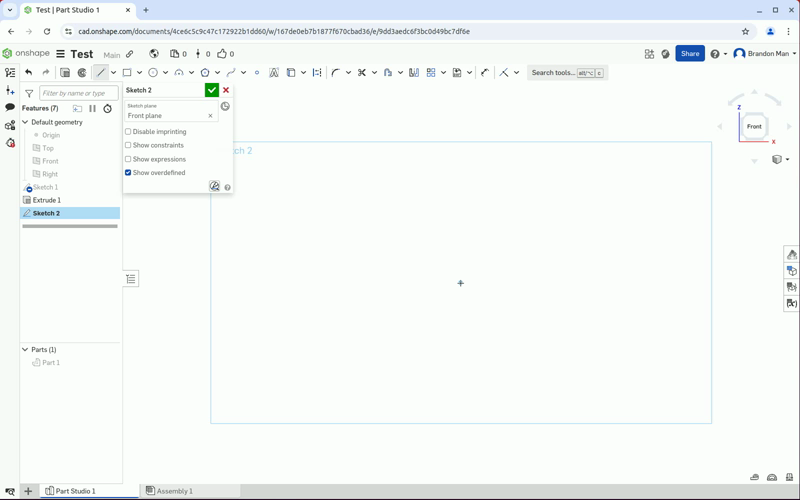
mouse_move(490, 282)
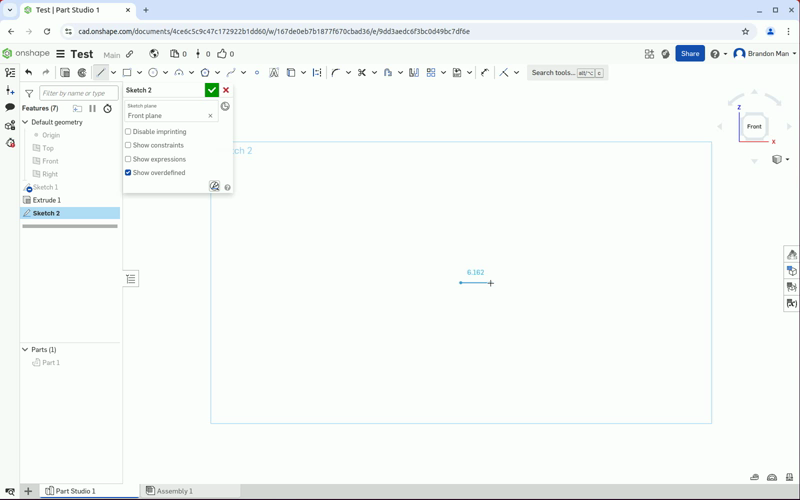
mouse_move(500, 282)
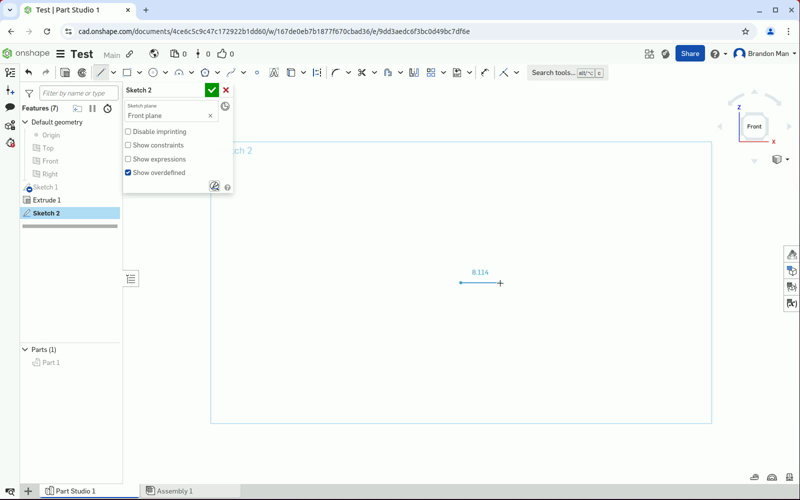
click(500, 282)
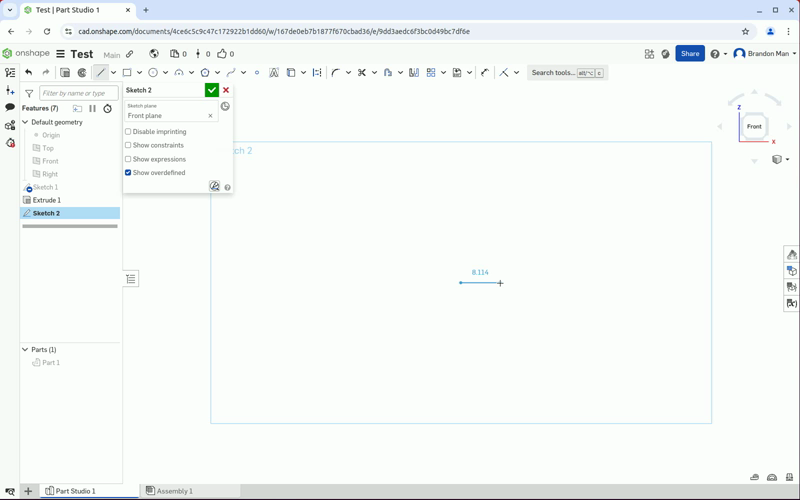
key_up(shift)
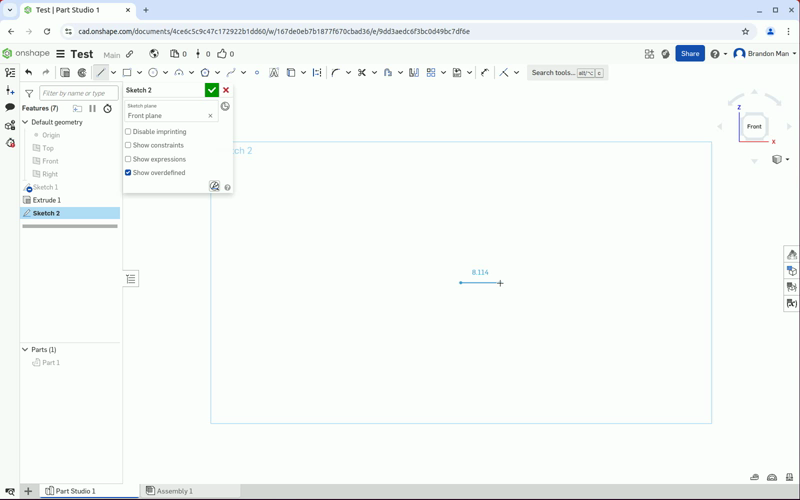
key_down(shift)
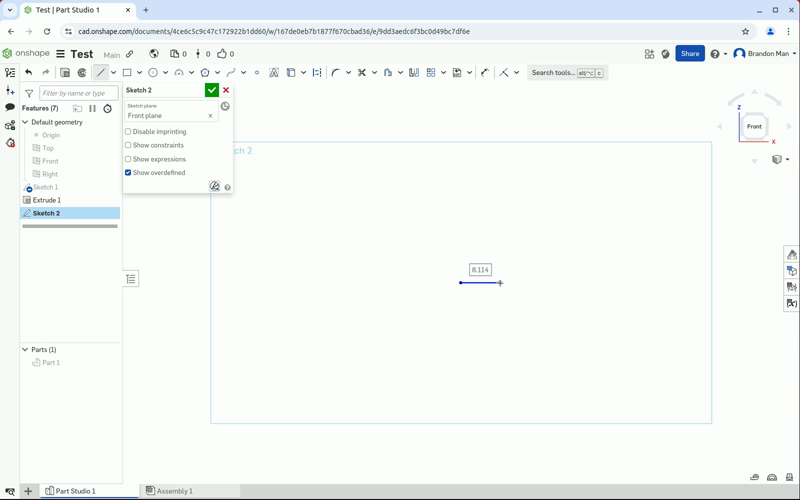
mouse_move(460, 222)
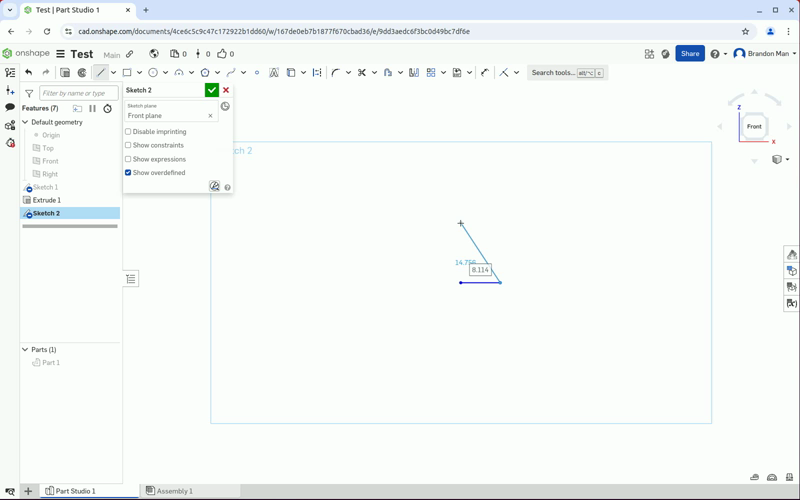
click(460, 222)
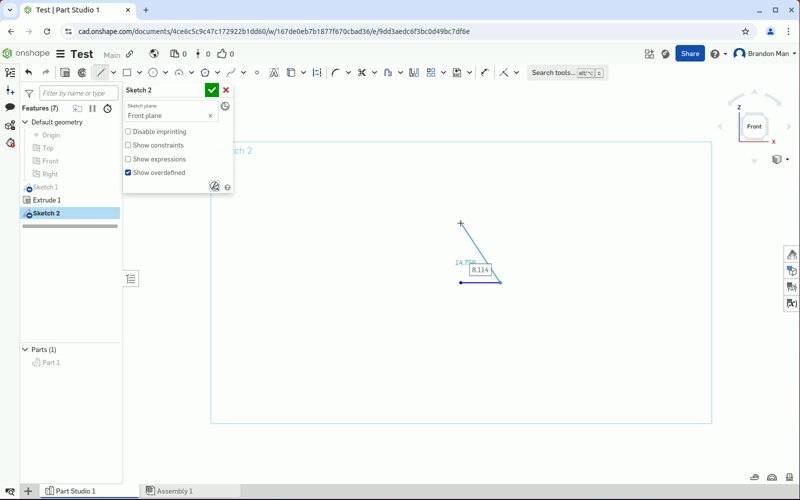
key_up(shift)
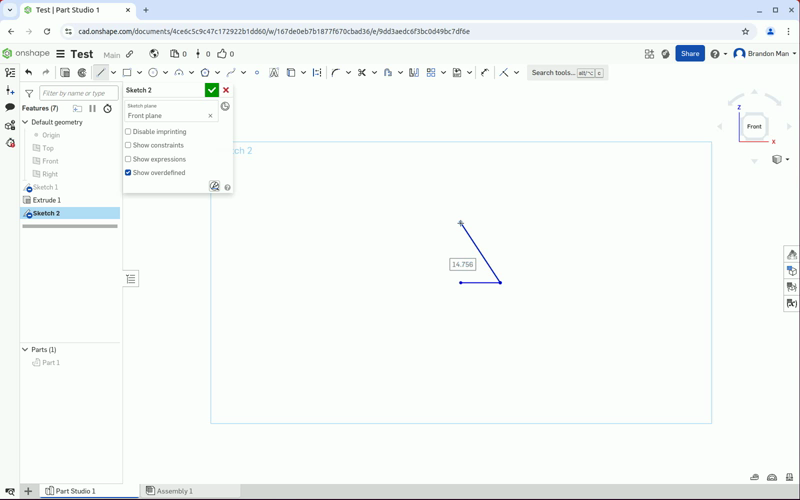
key_down(shift)
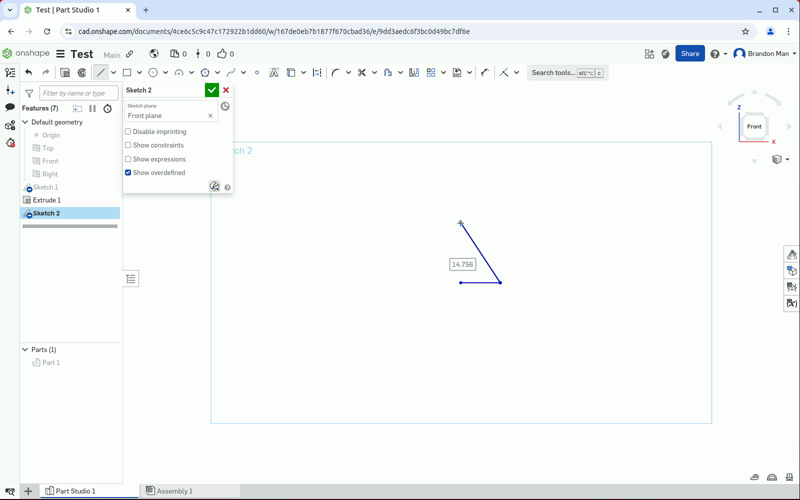
mouse_move(460, 282)
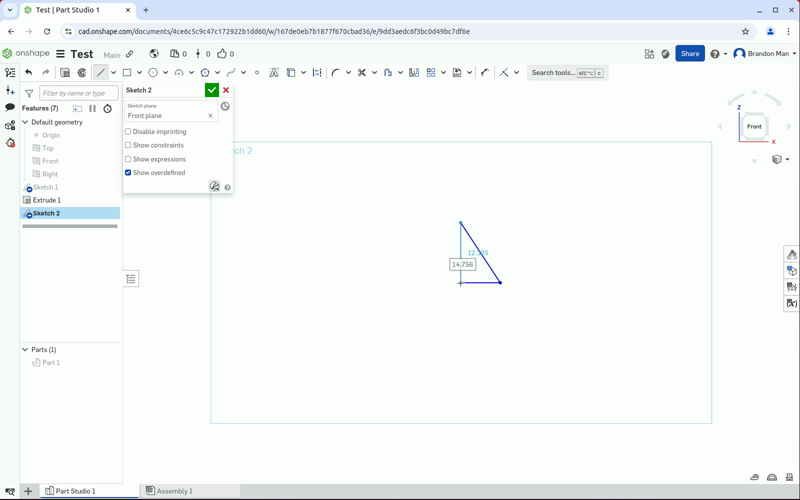
key_up(shift)
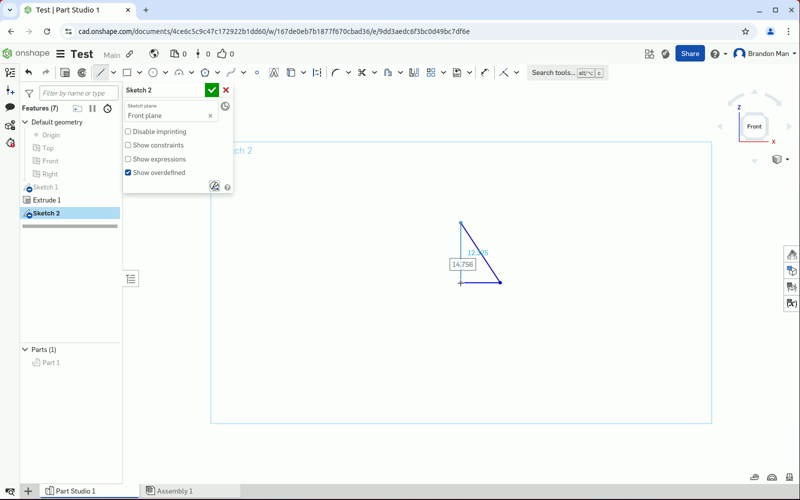
click(460, 282)
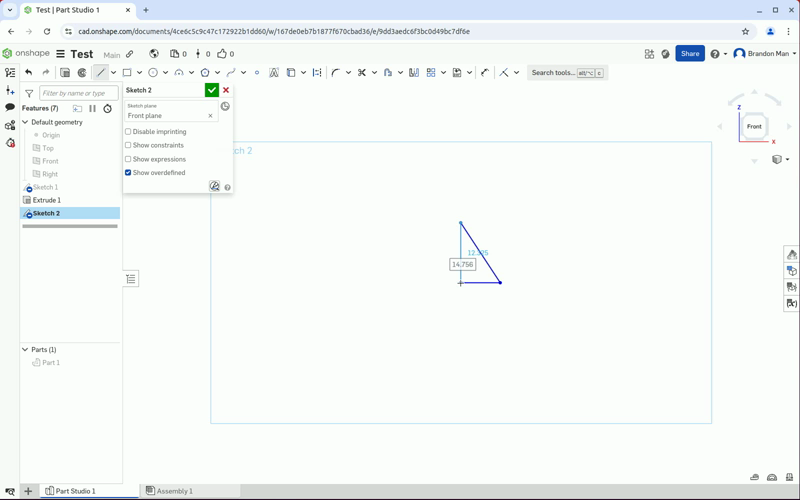
key(esc)
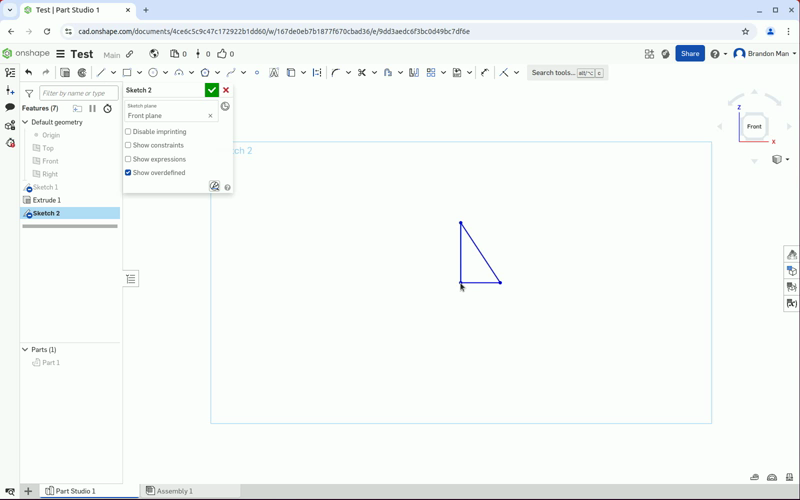
mouse_move(486, 266)
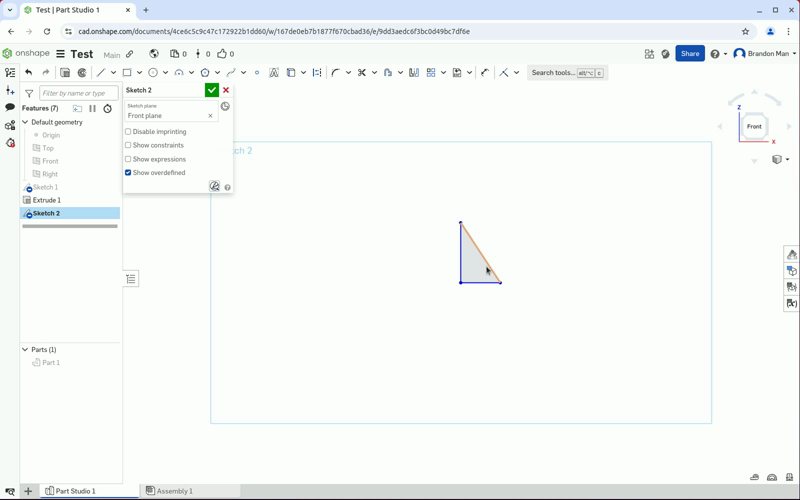
scroll(6)
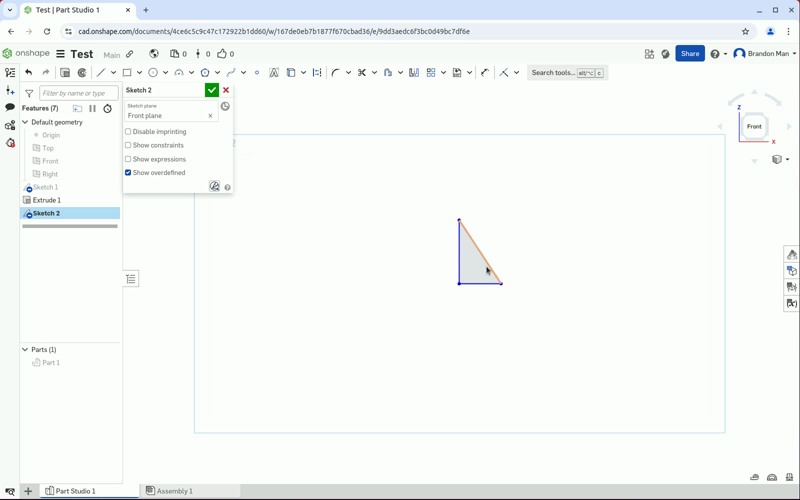
scroll(6)
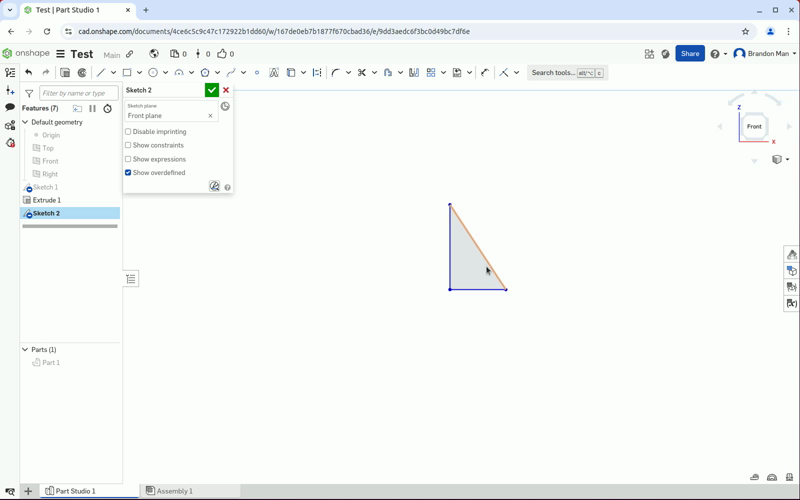
scroll(6)
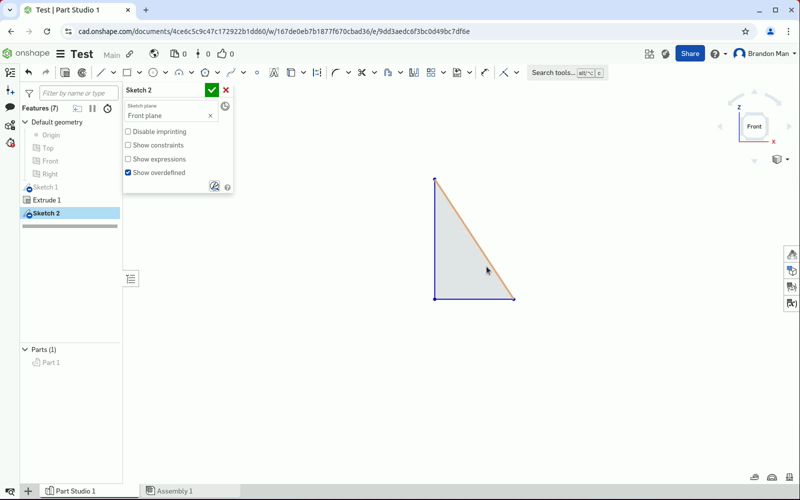
scroll(6)
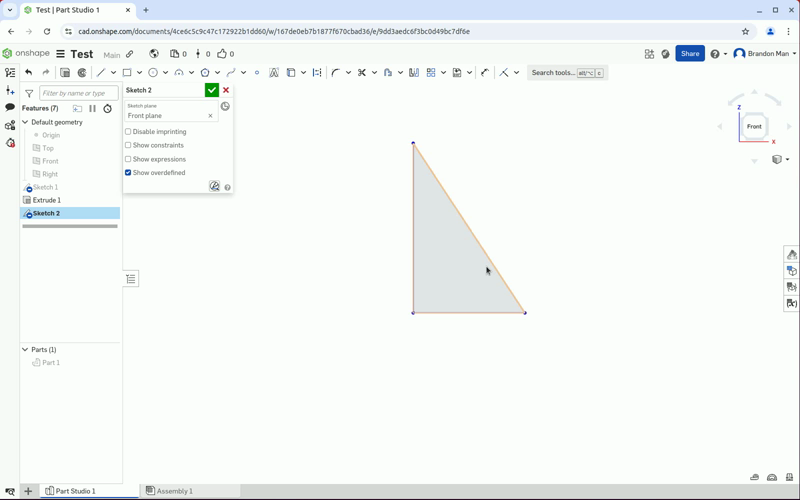
scroll(6)
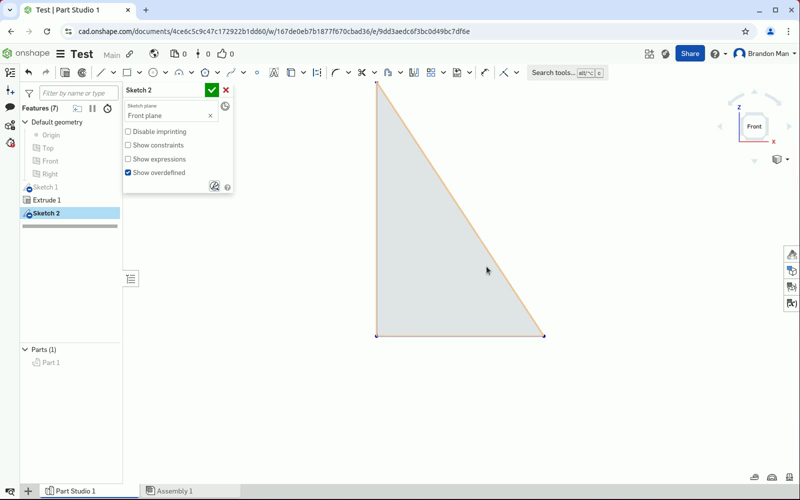
scroll(6)
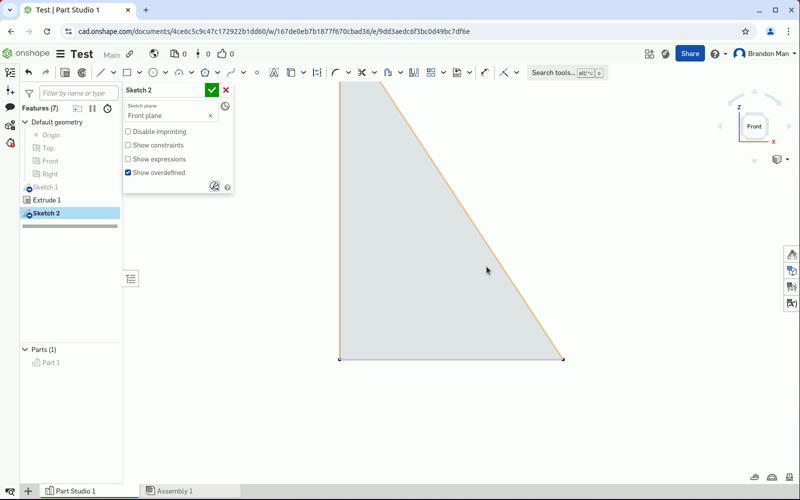
scroll(6)
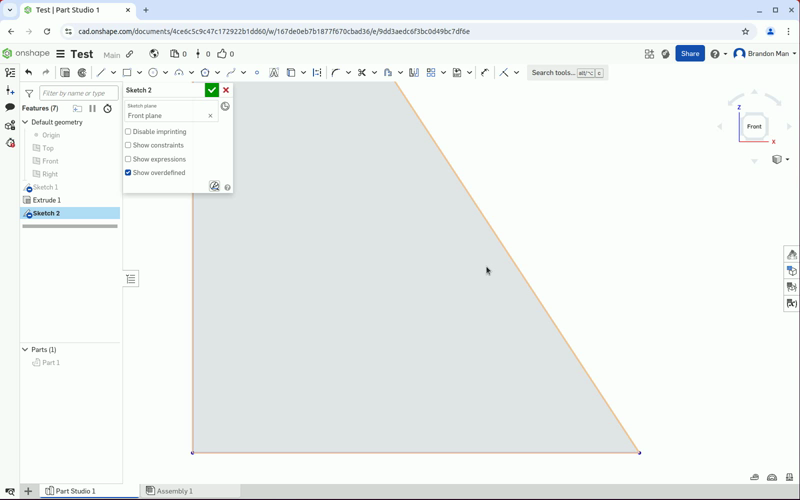
click(486, 266)
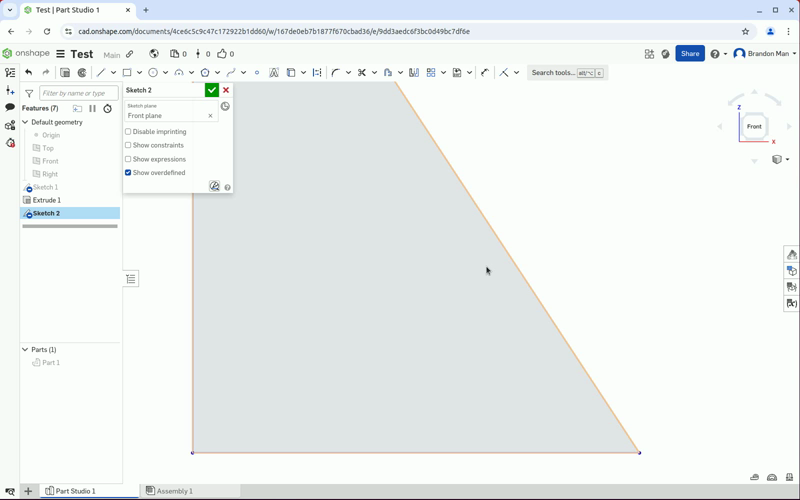
scroll(-6)
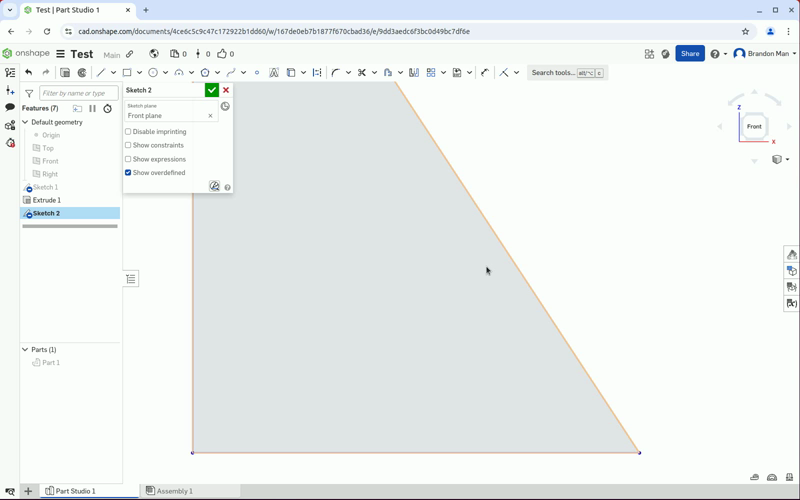
scroll(-6)
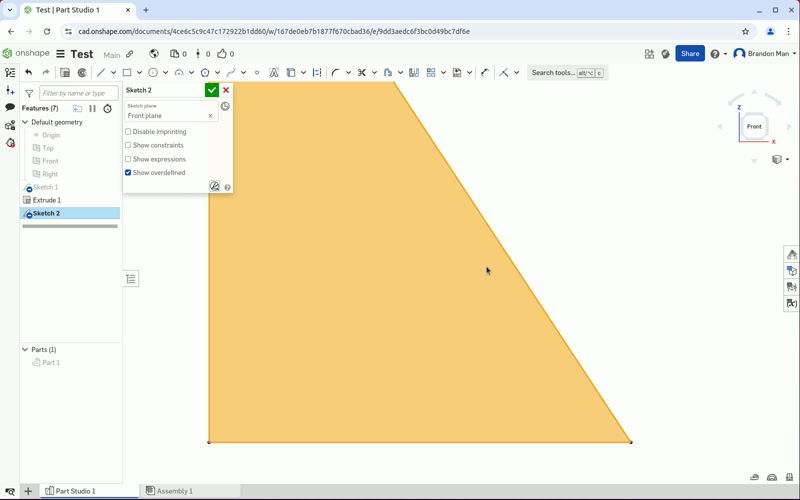
scroll(-6)
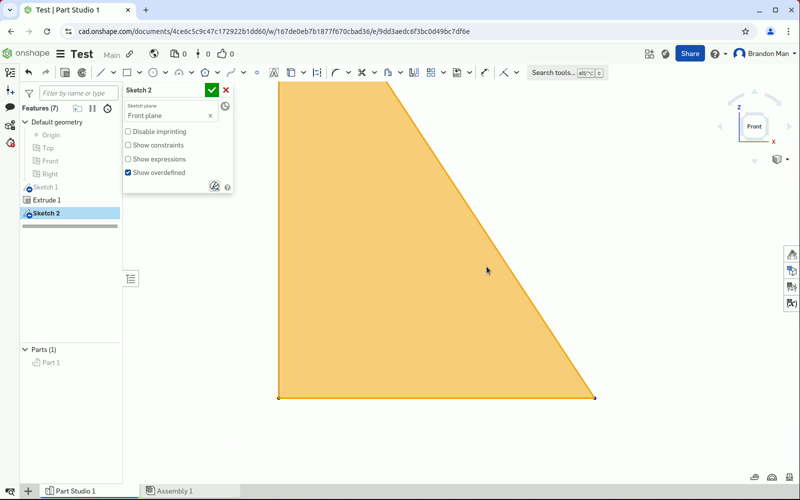
scroll(-6)
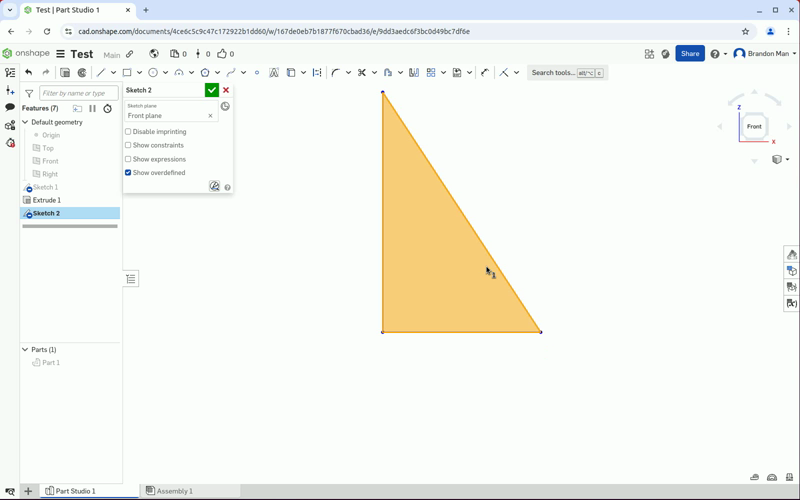
scroll(-6)
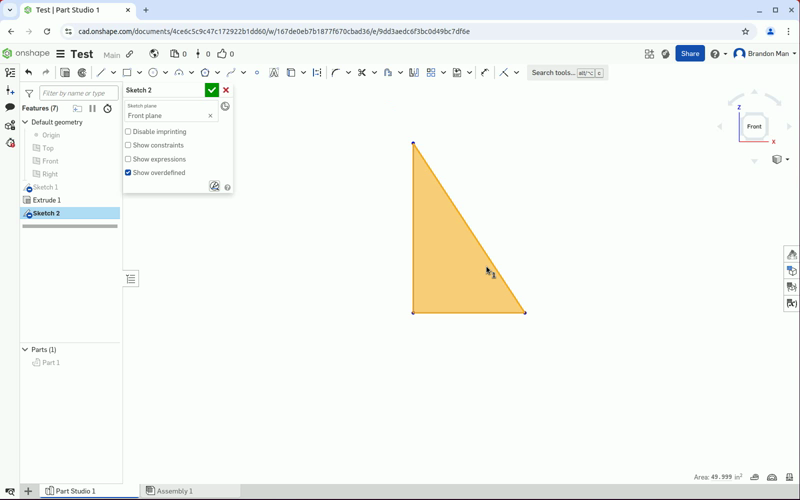
scroll(-6)
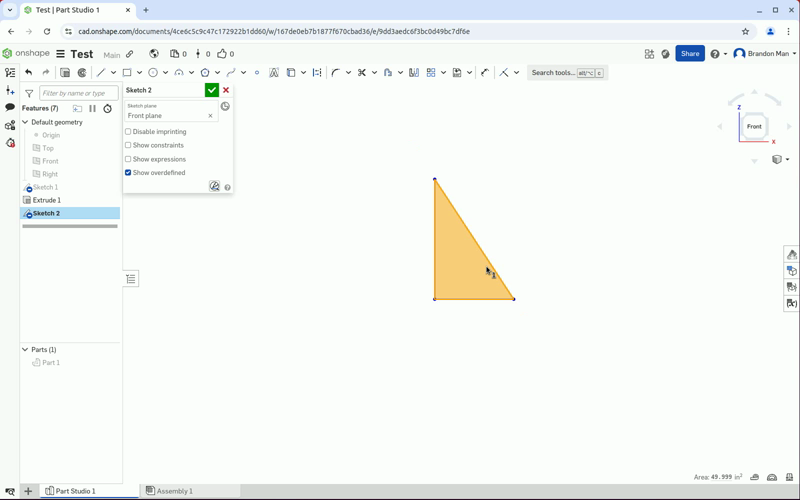
scroll(-6)
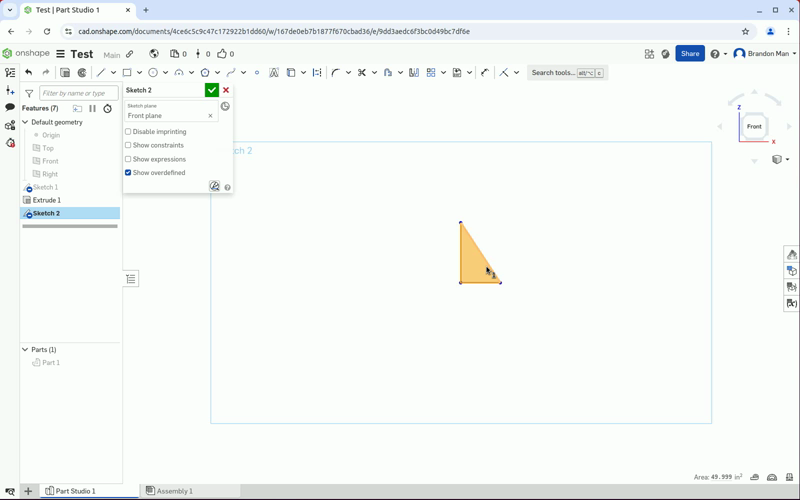
mouse_move(73, 352)
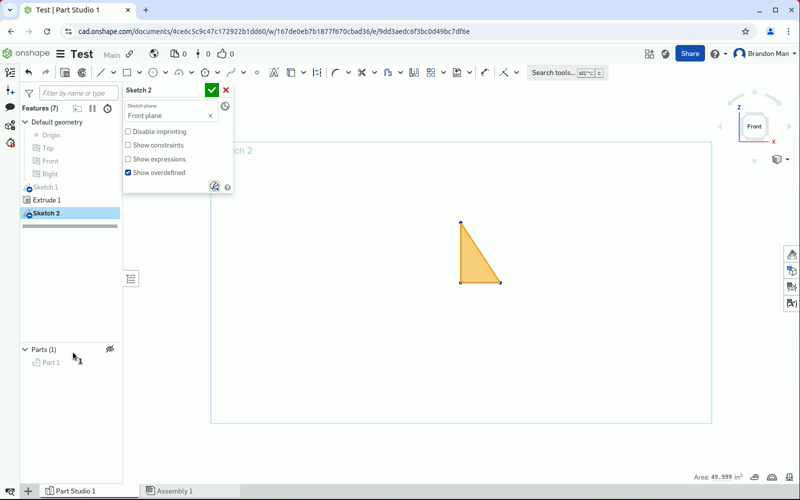
key(shift+y)
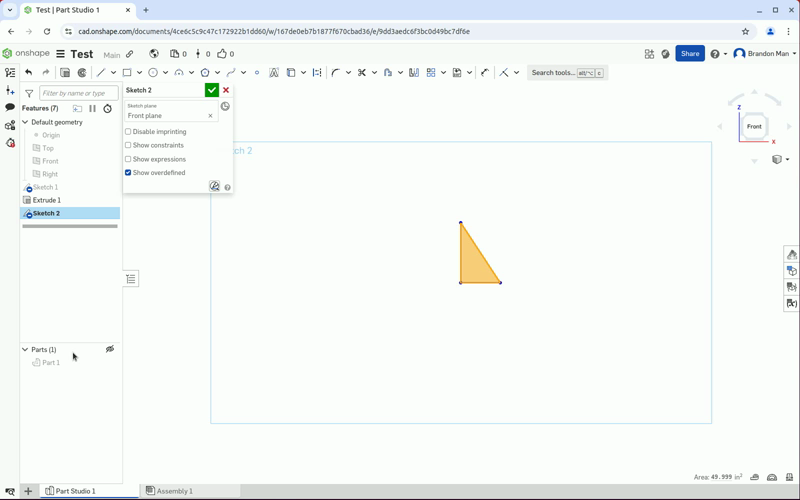
key(shift+e)
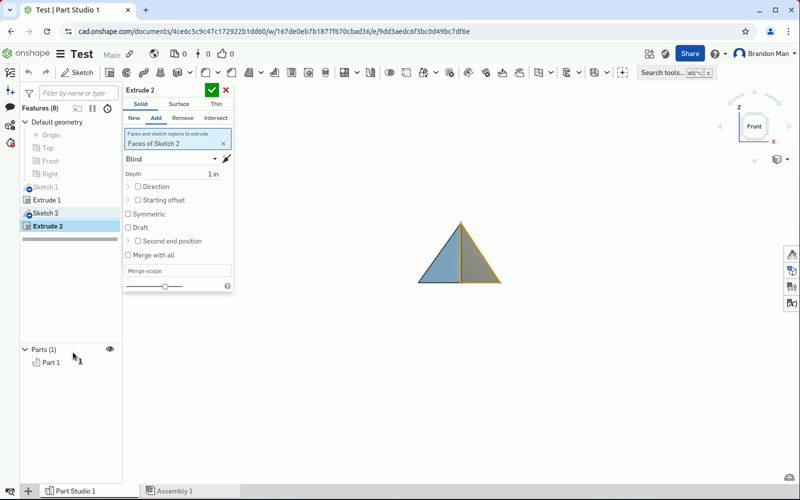
mouse_move(143, 106)
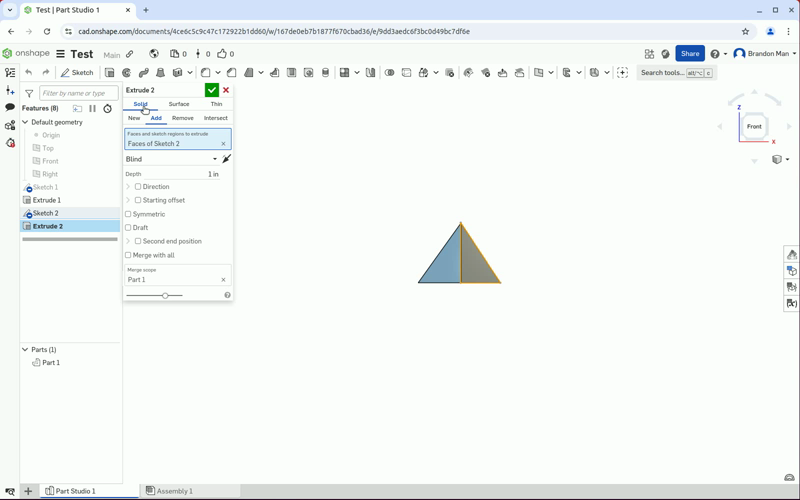
click(143, 106)
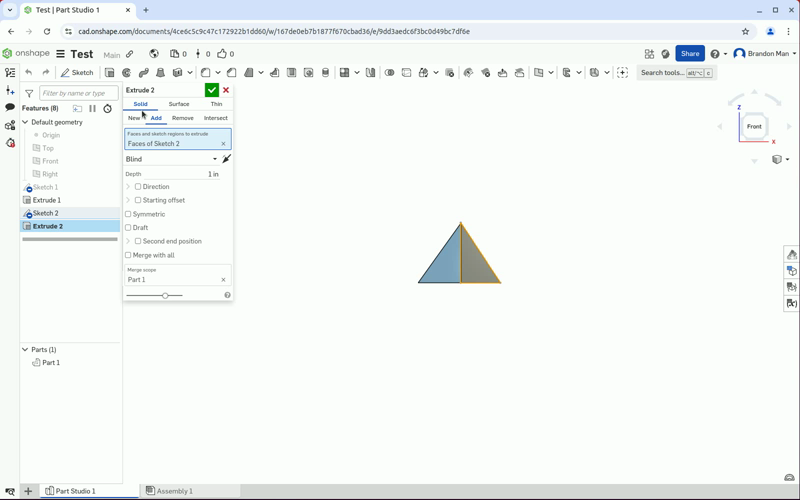
mouse_move(137, 120)
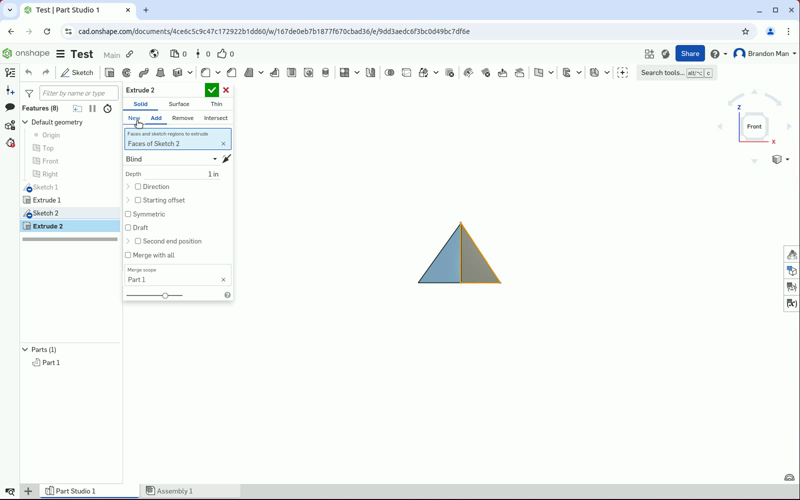
click(137, 120)
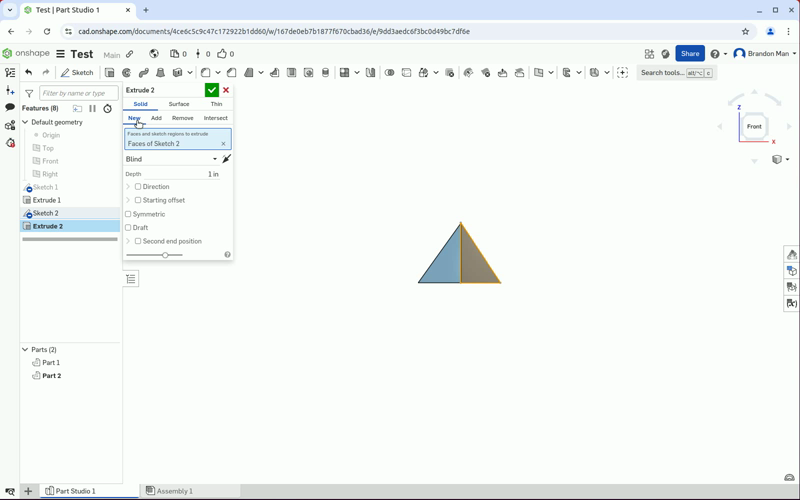
key(tab, 4)
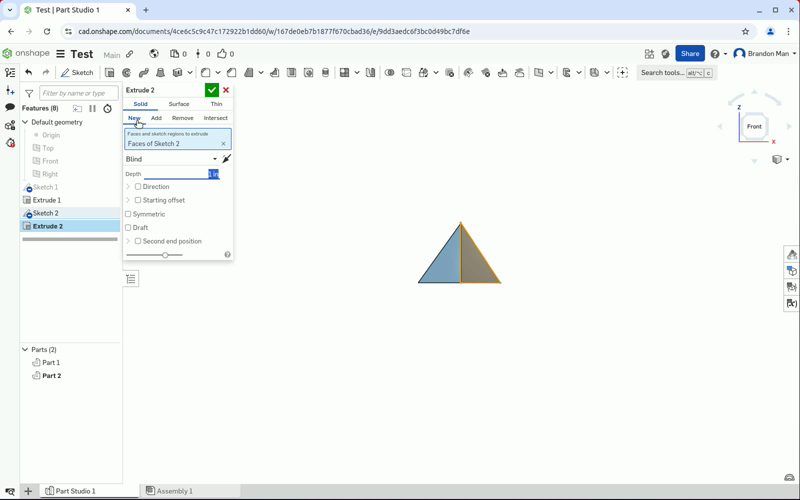
text(23.108)
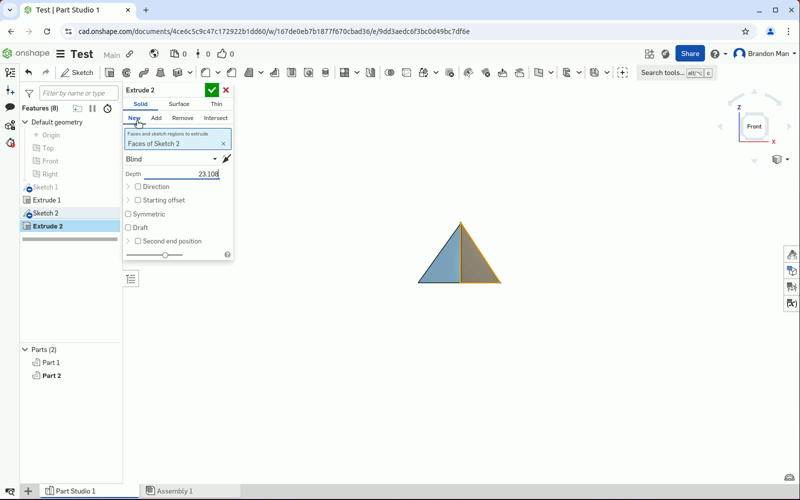
key(enter)
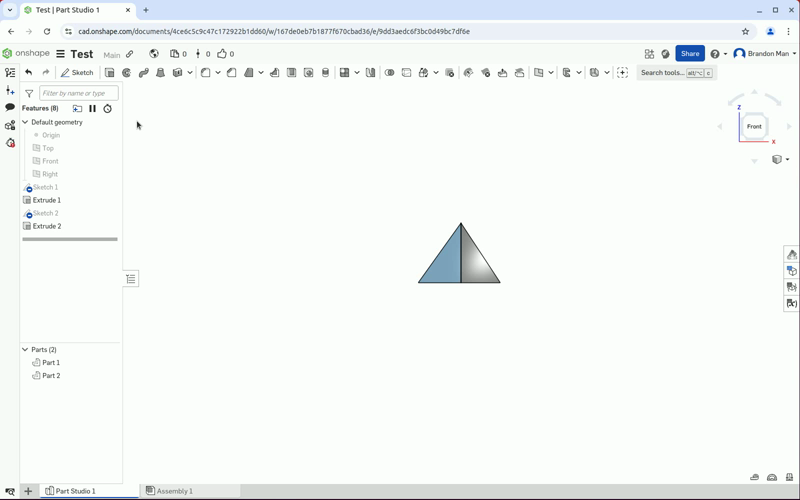
key(shift+h)
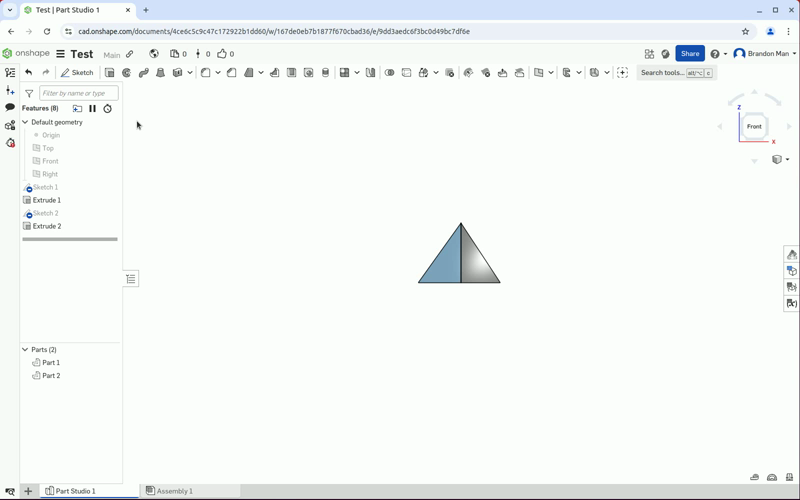
key(shift+h)
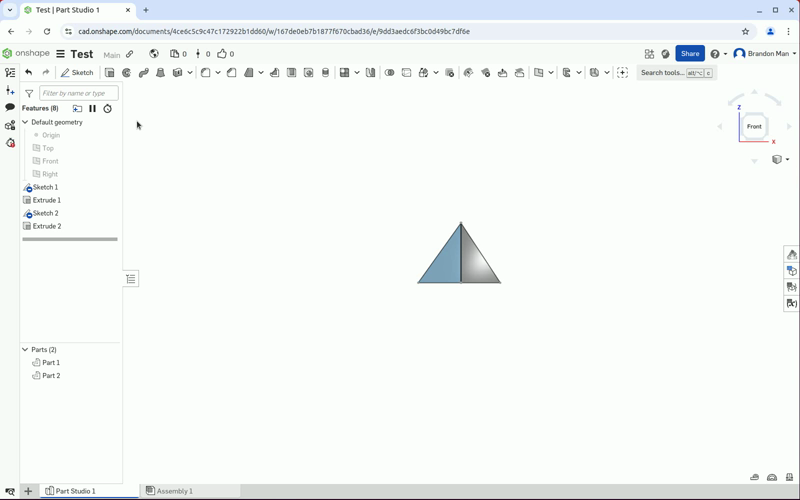
key(shift+7)
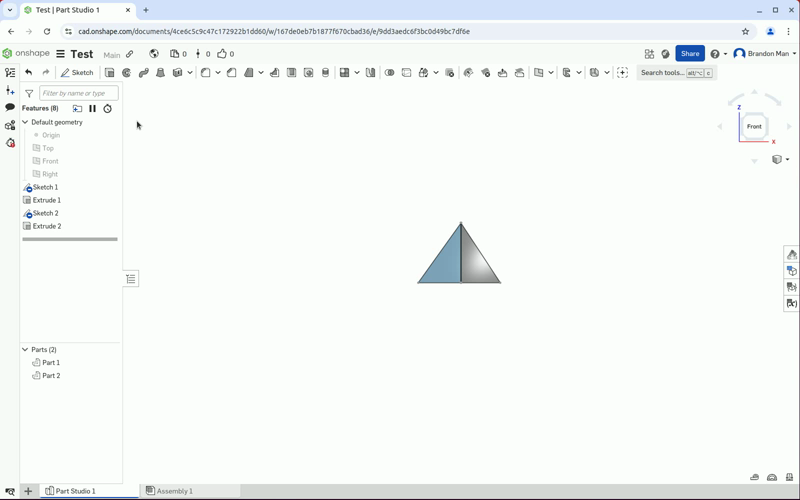
key(left, 2)
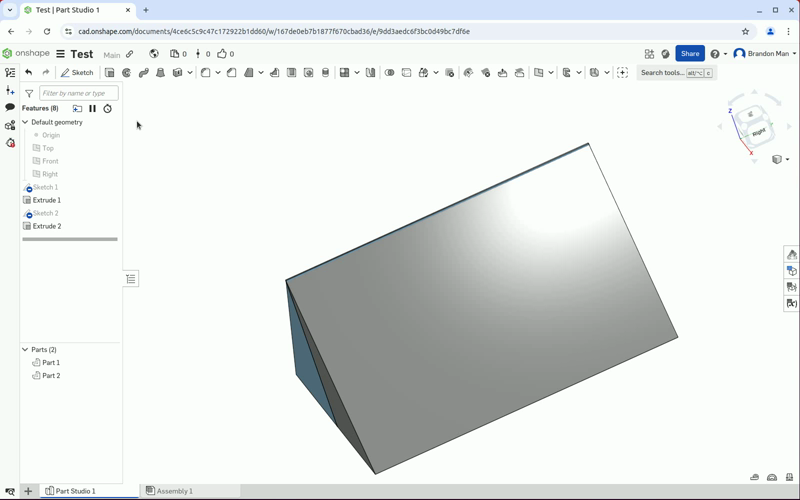
key(down, 2)
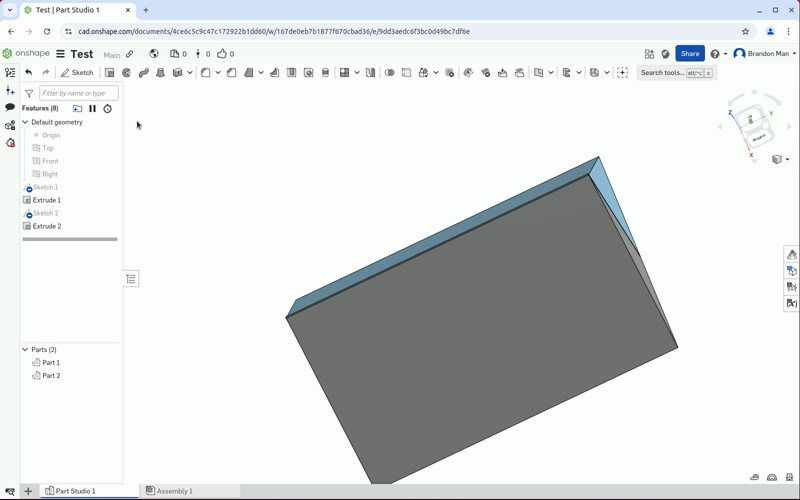
key(up, 2)
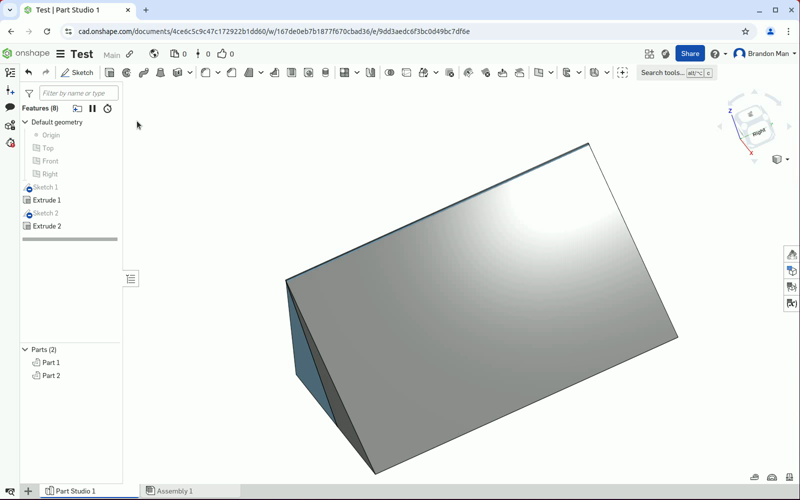
key(right, 2)
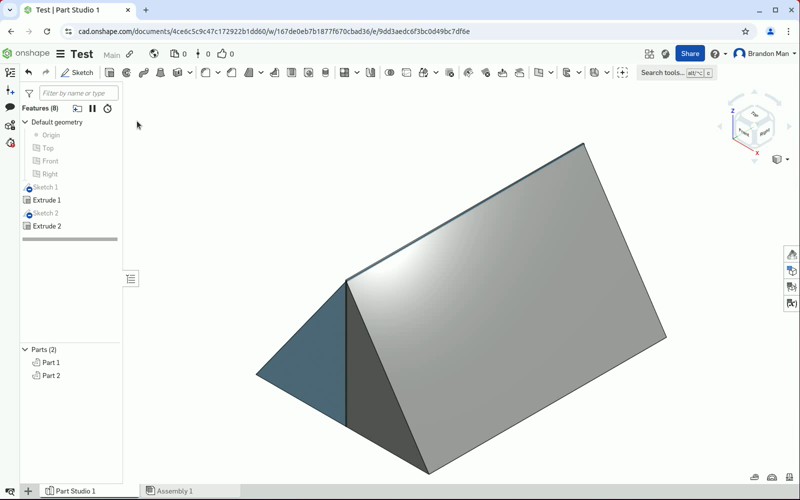
mouse_move(73, 189)
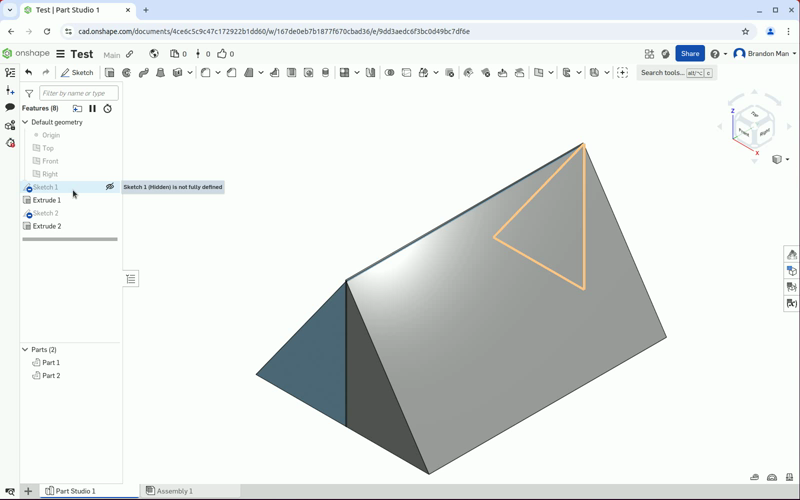
click(73, 189)